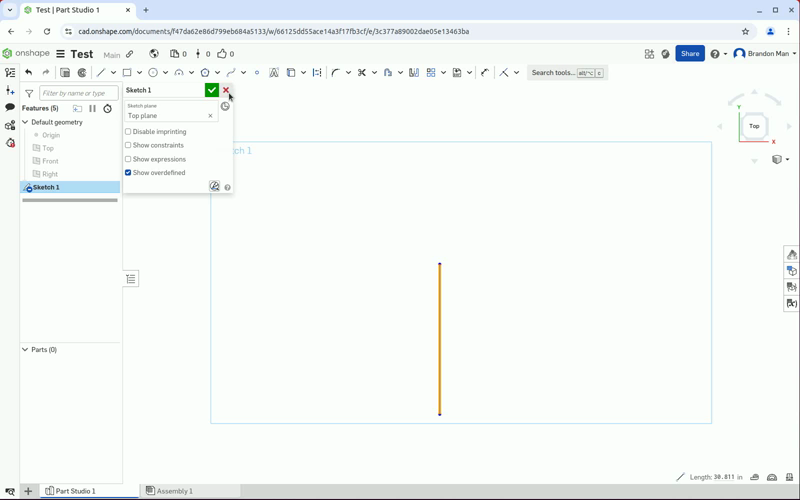
key(shift+h)
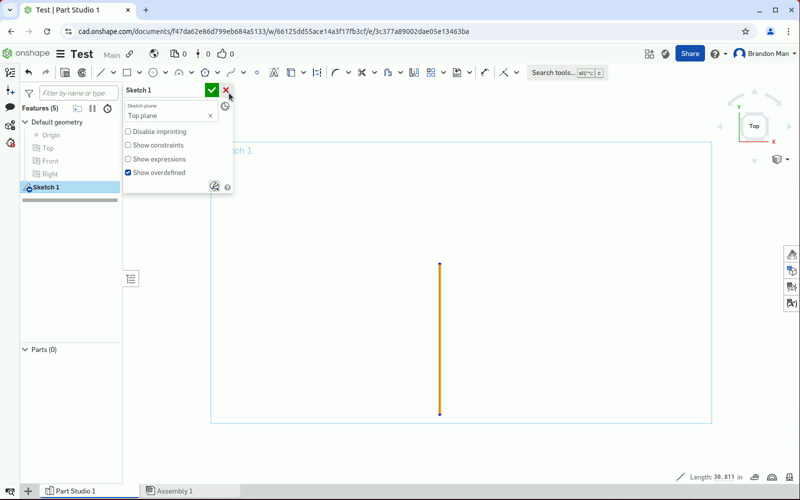
key(shift+s)
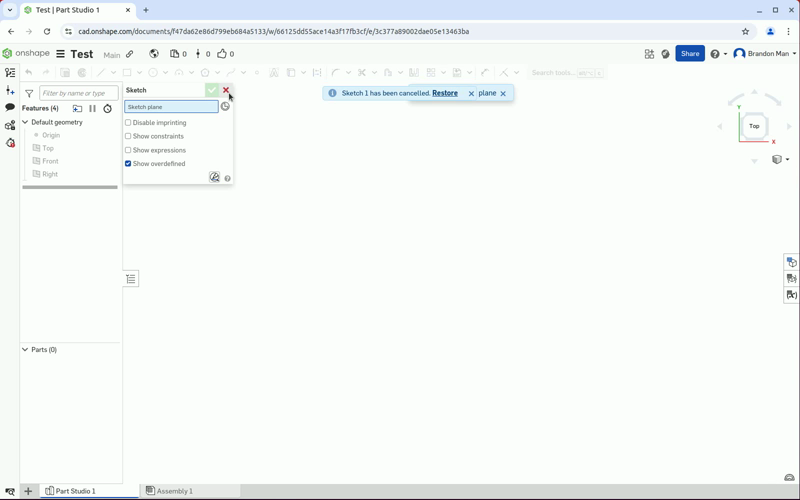
mouse_move(73, 150)
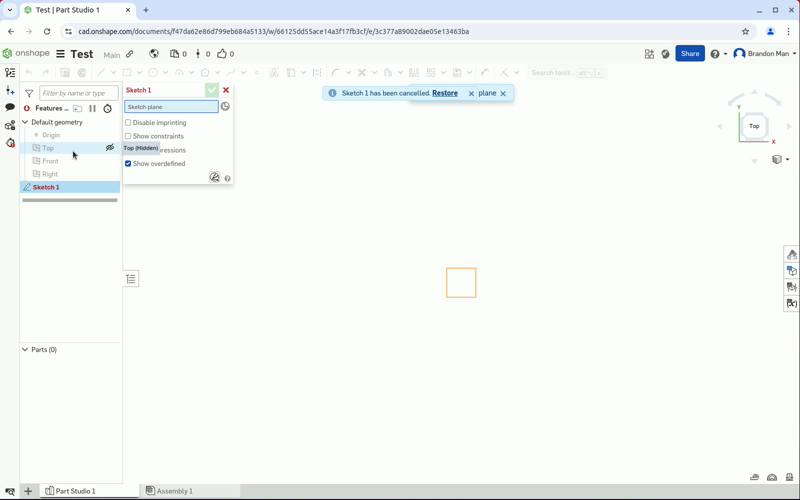
click(73, 150)
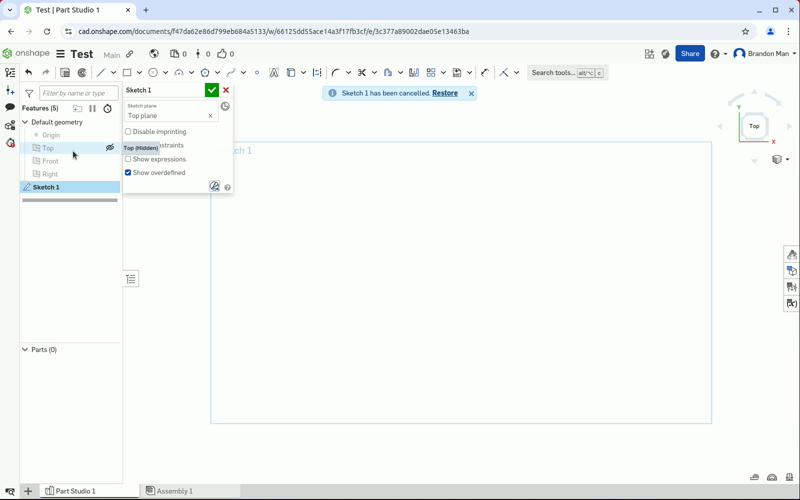
mouse_move(73, 352)
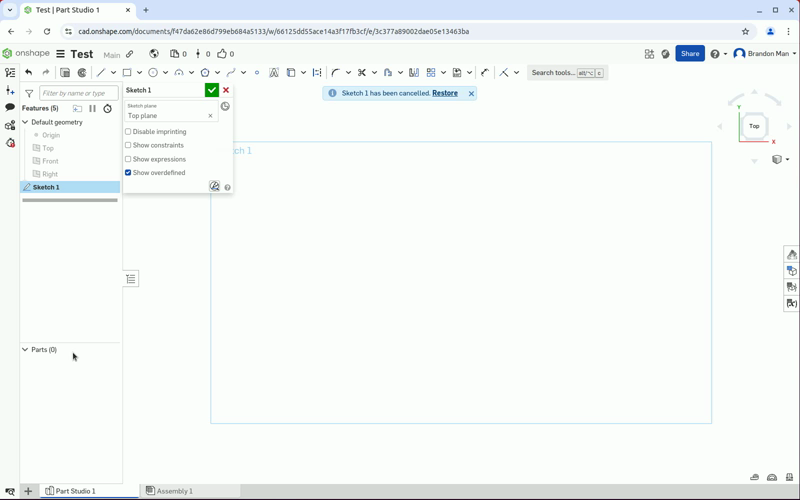
key(y)
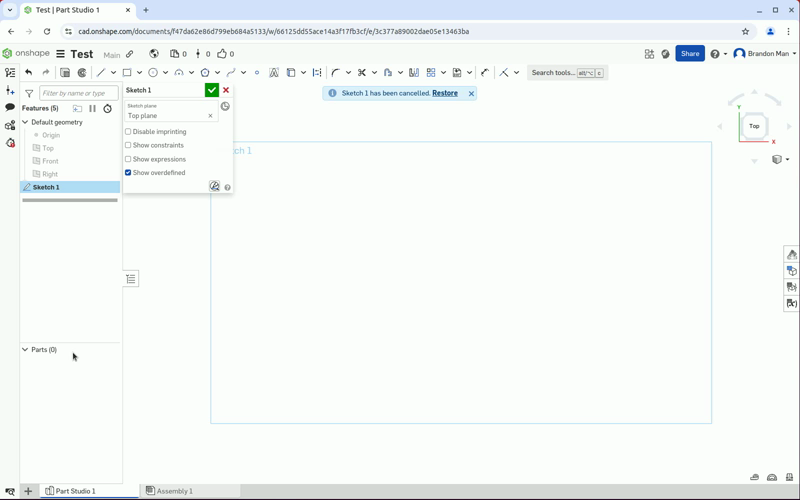
key(l)
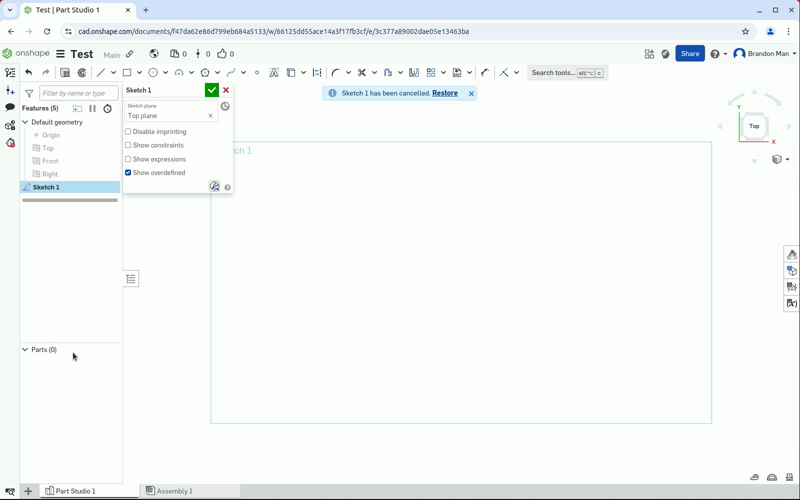
key_down(shift)
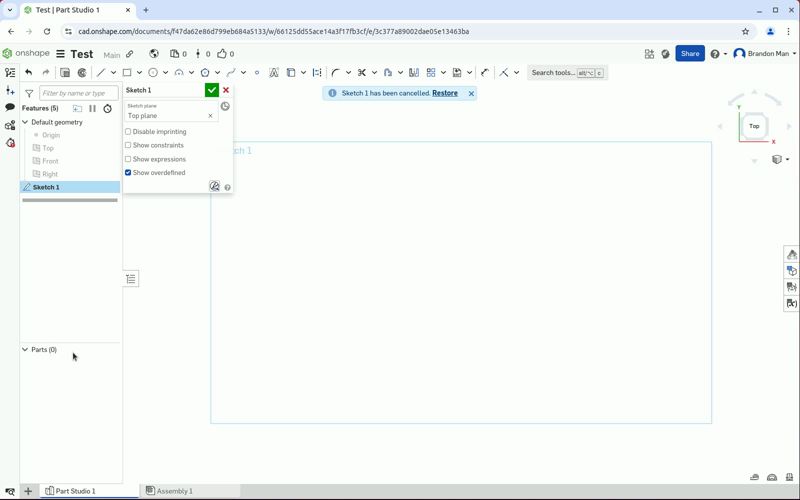
mouse_move(369, 395)
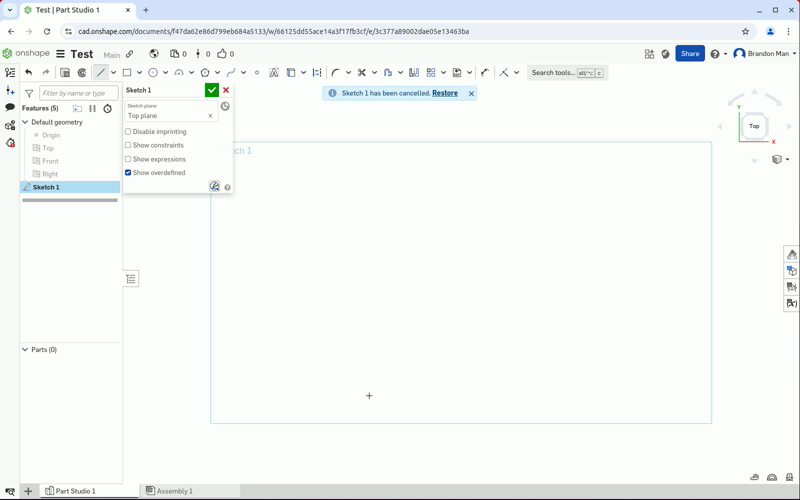
click(369, 395)
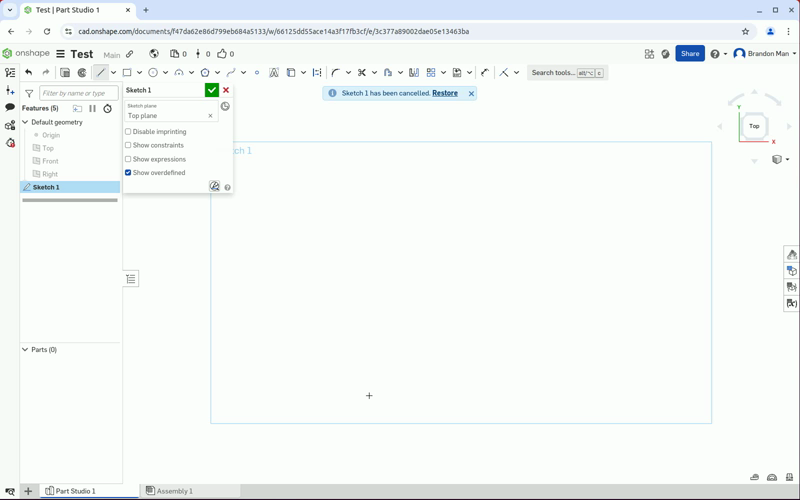
key_up(shift)
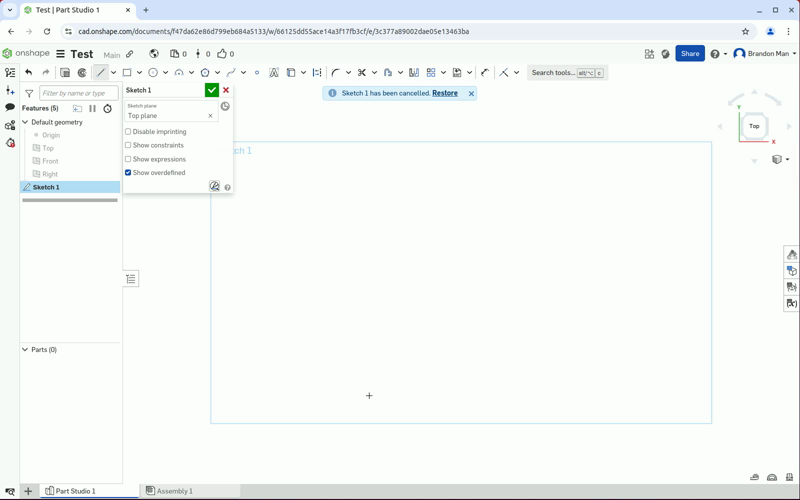
key_down(shift)
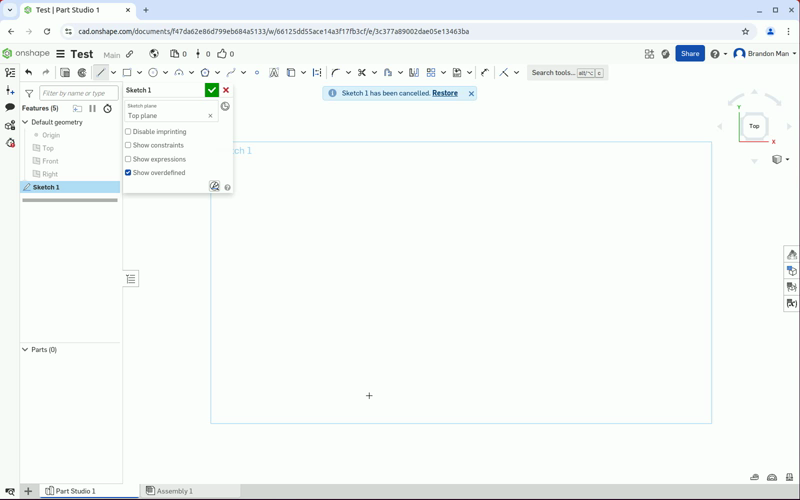
mouse_move(504, 395)
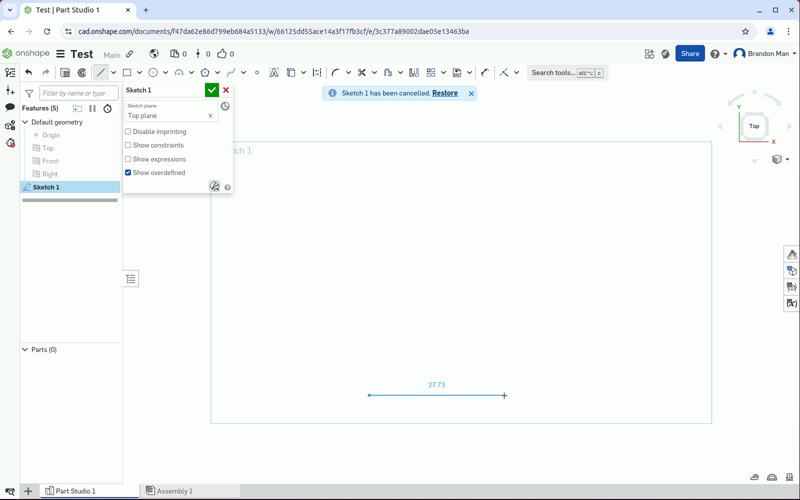
click(504, 395)
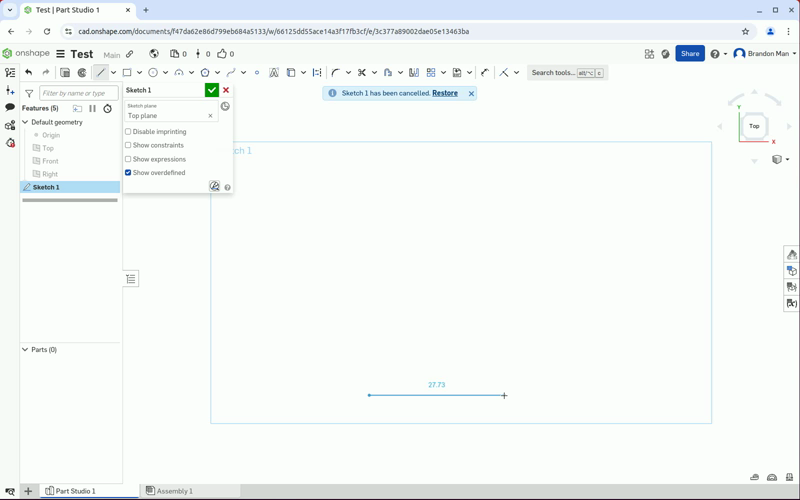
key_up(shift)
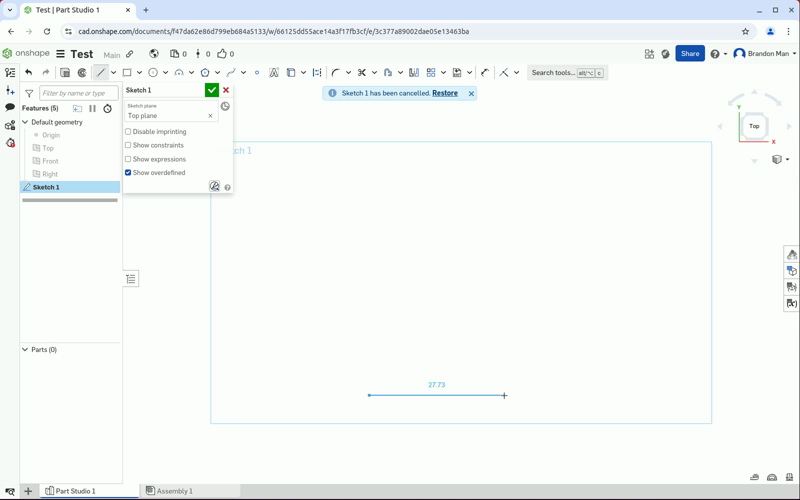
key_down(shift)
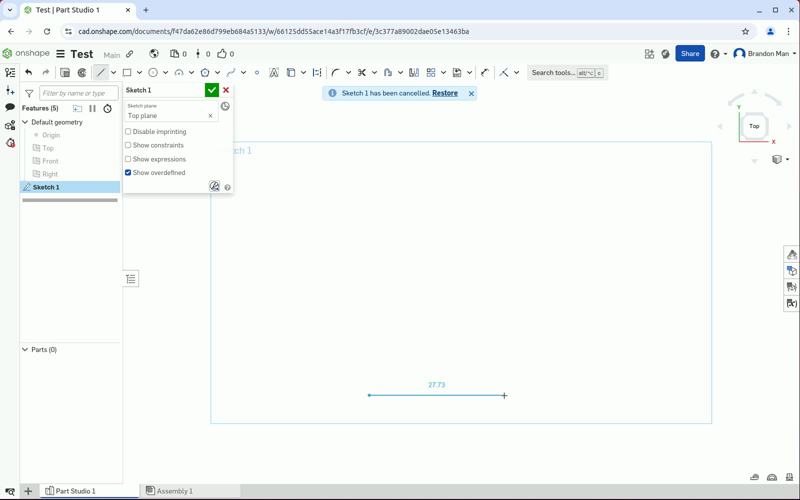
mouse_move(534, 395)
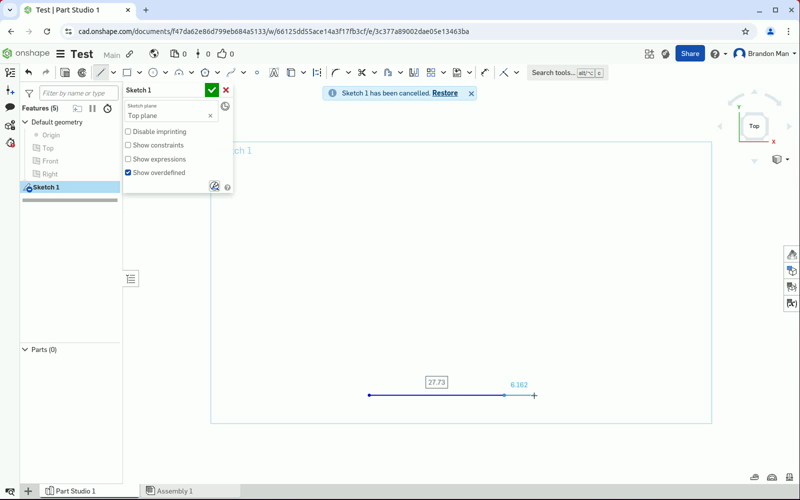
mouse_move(504, 348)
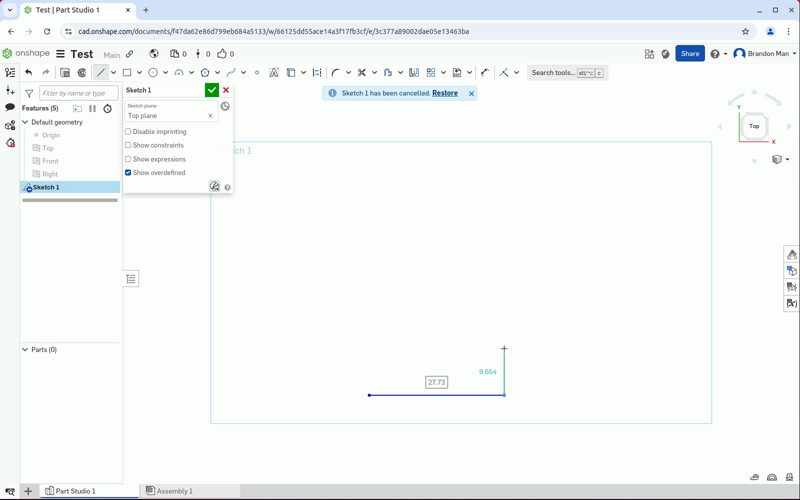
click(504, 348)
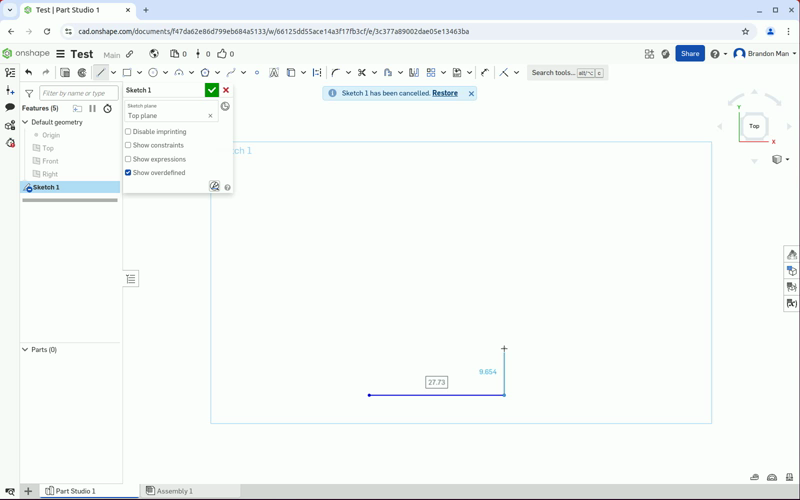
key_up(shift)
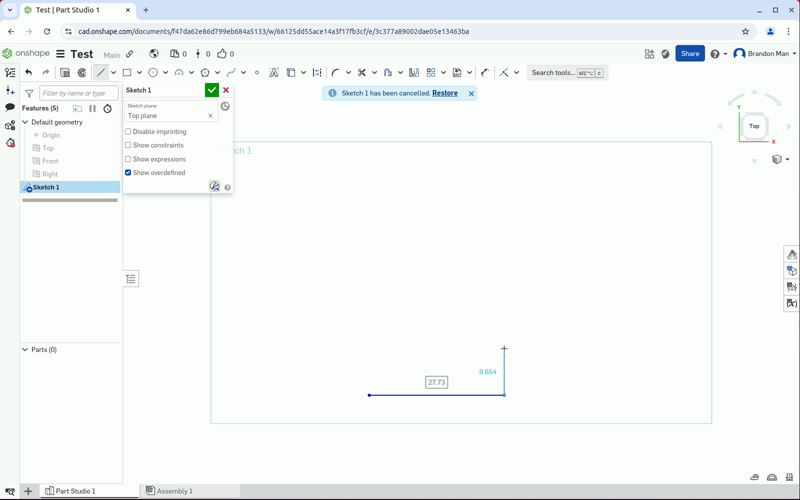
key_down(shift)
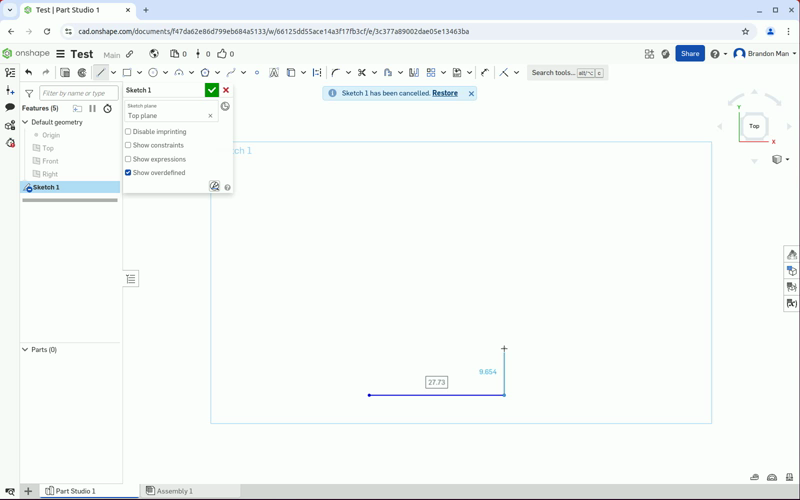
mouse_move(534, 348)
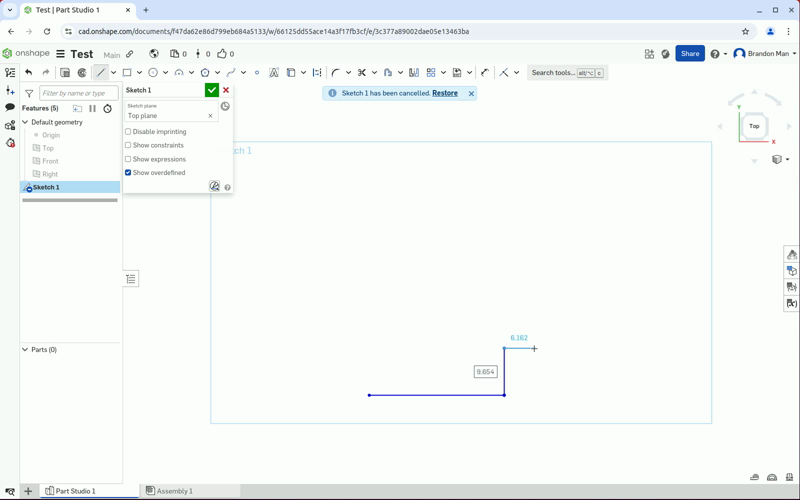
mouse_move(501, 345)
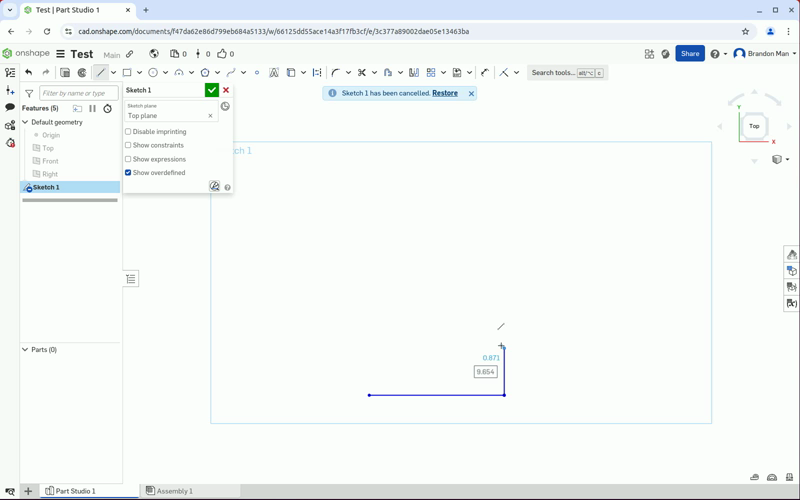
scroll(6)
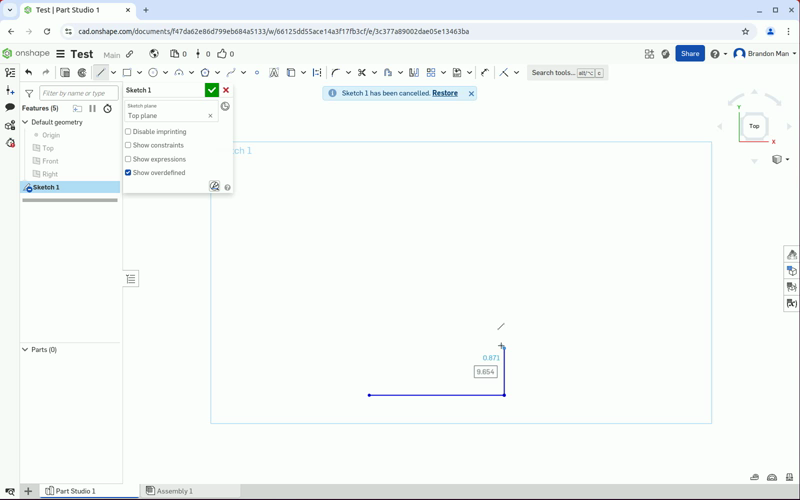
scroll(6)
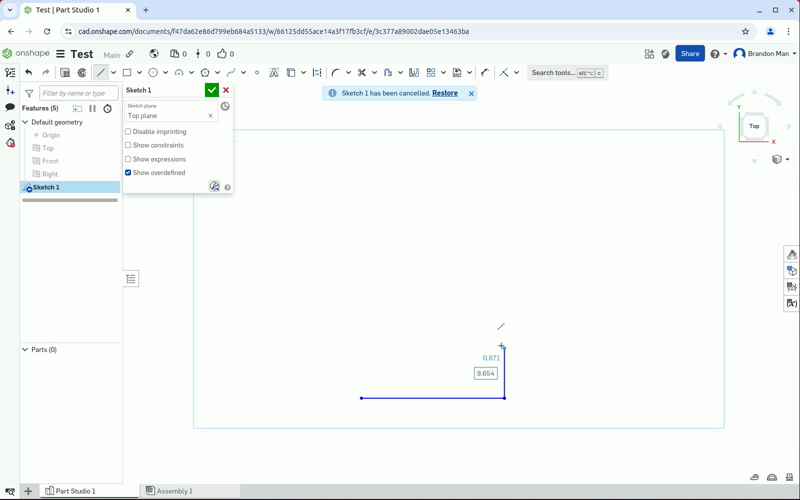
scroll(6)
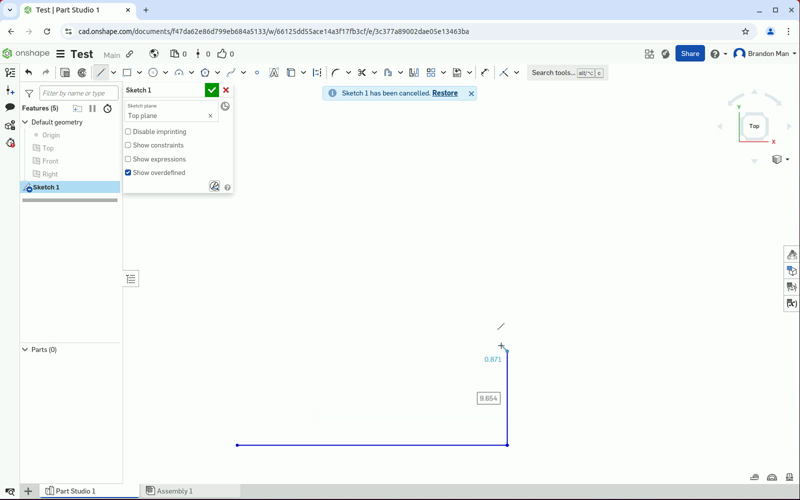
scroll(6)
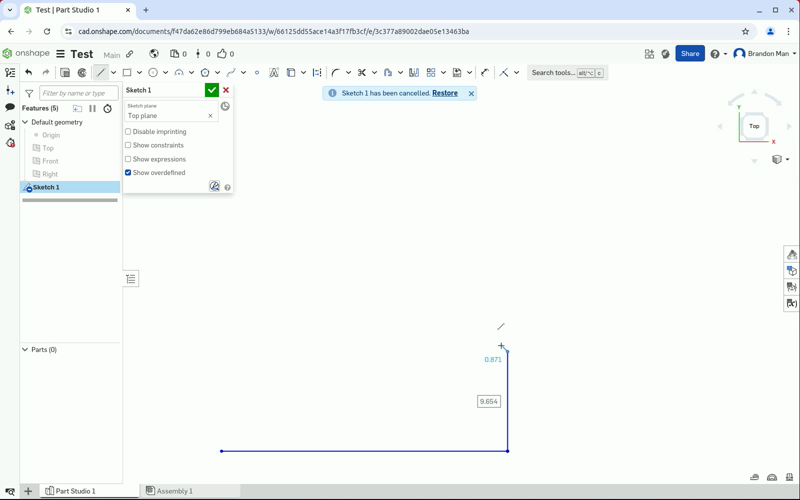
scroll(6)
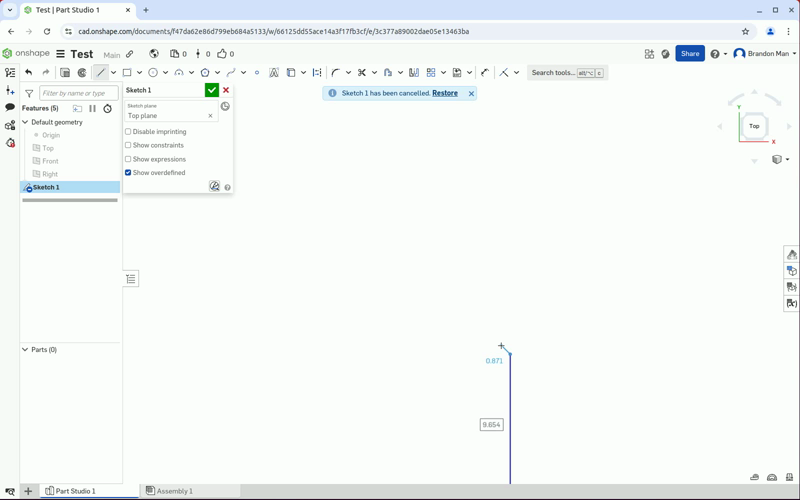
scroll(6)
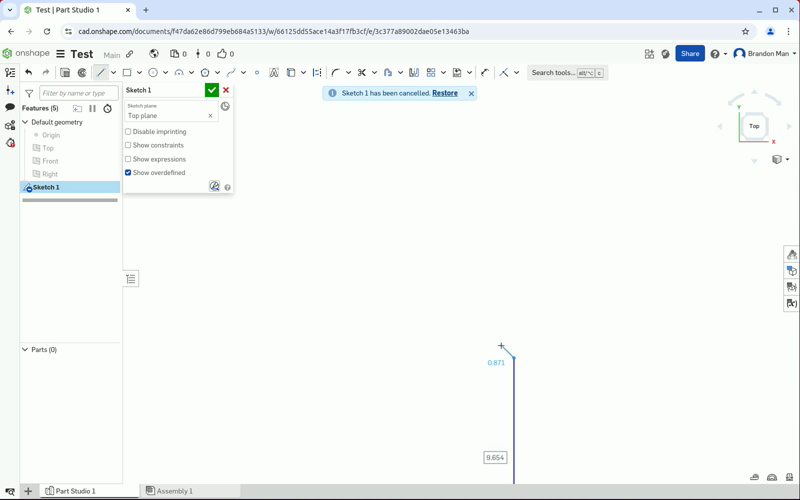
scroll(6)
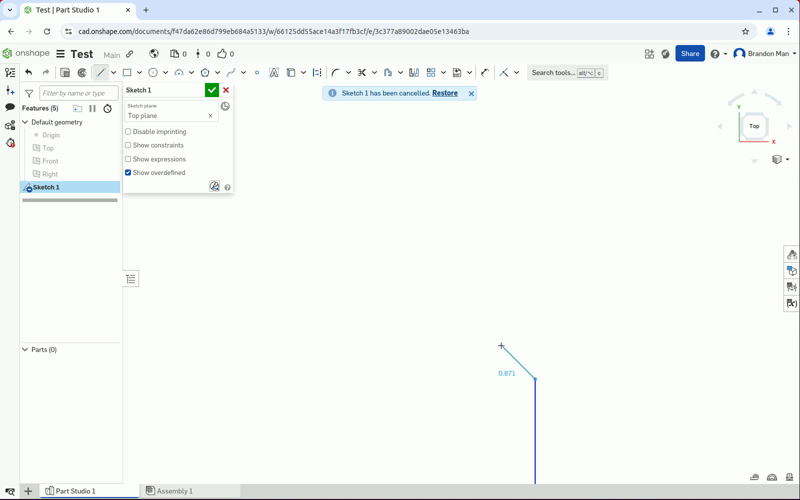
click(501, 345)
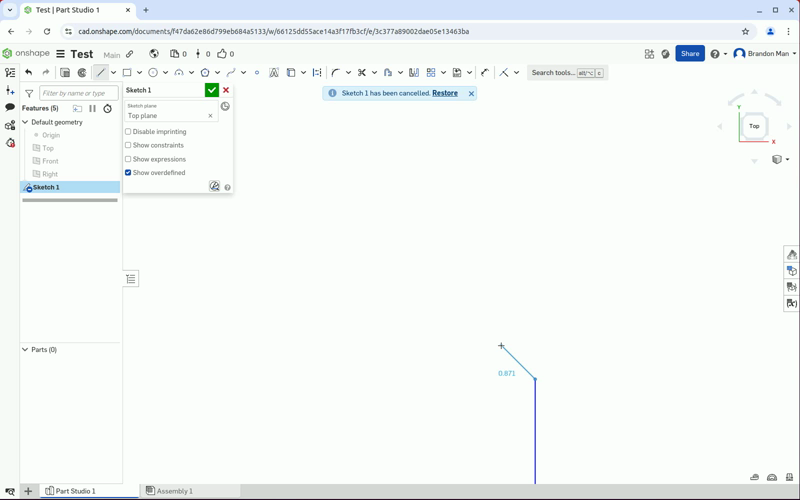
scroll(-6)
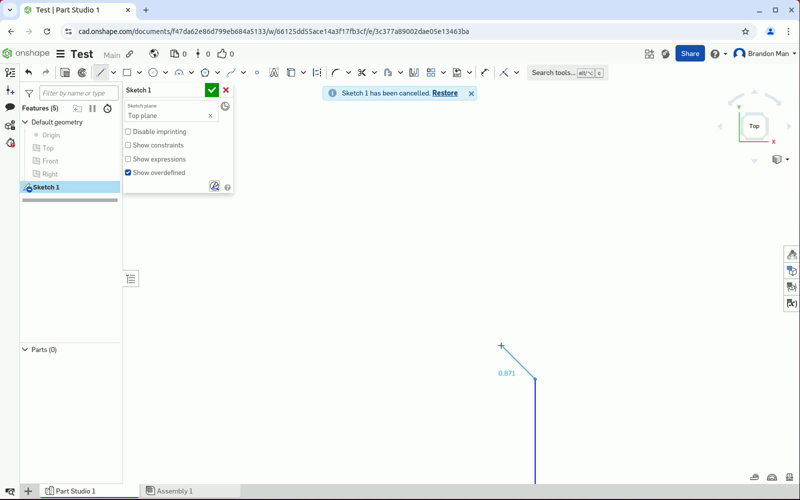
scroll(-6)
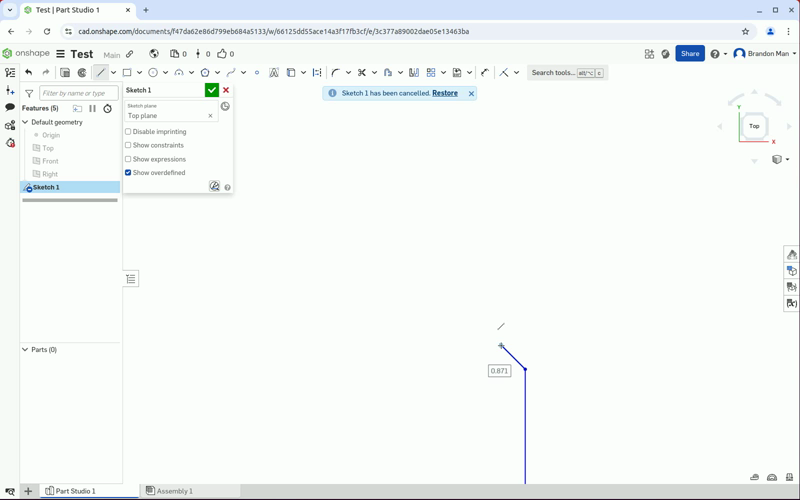
scroll(-6)
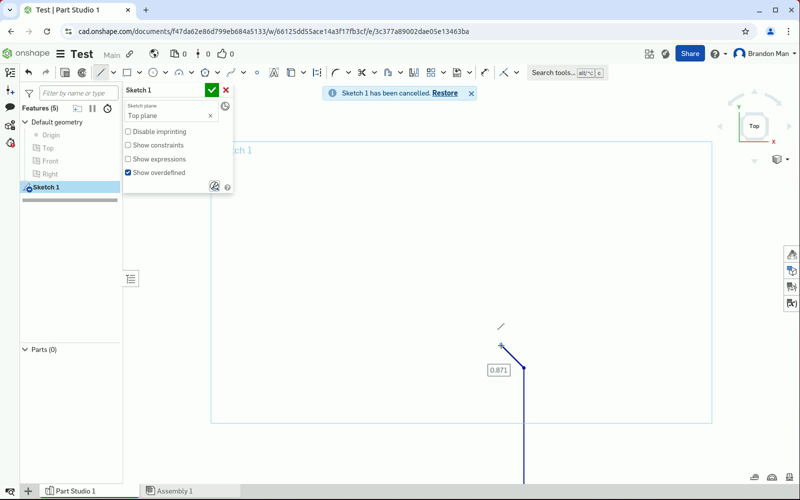
scroll(-6)
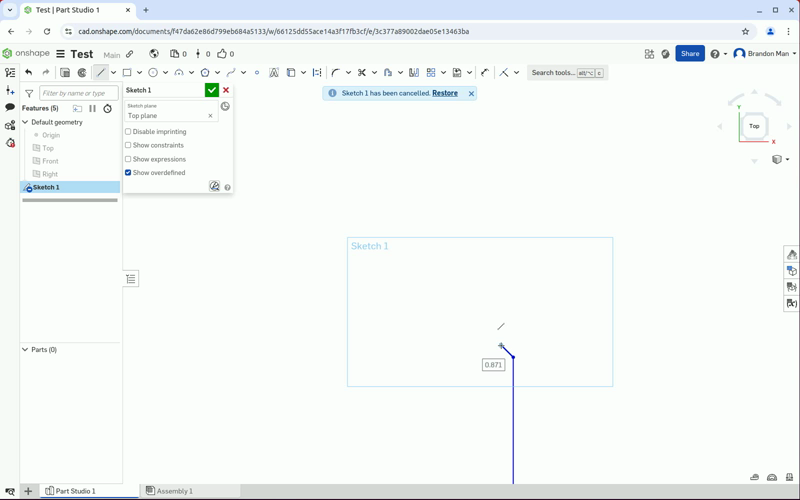
scroll(-6)
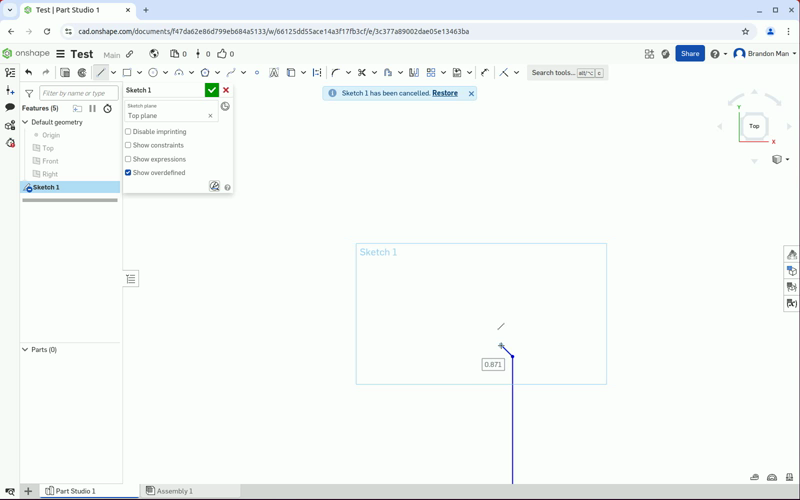
scroll(-6)
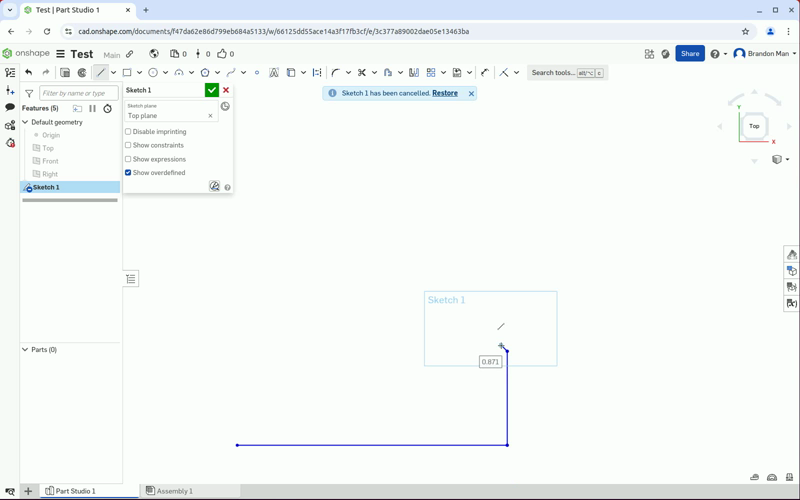
scroll(-6)
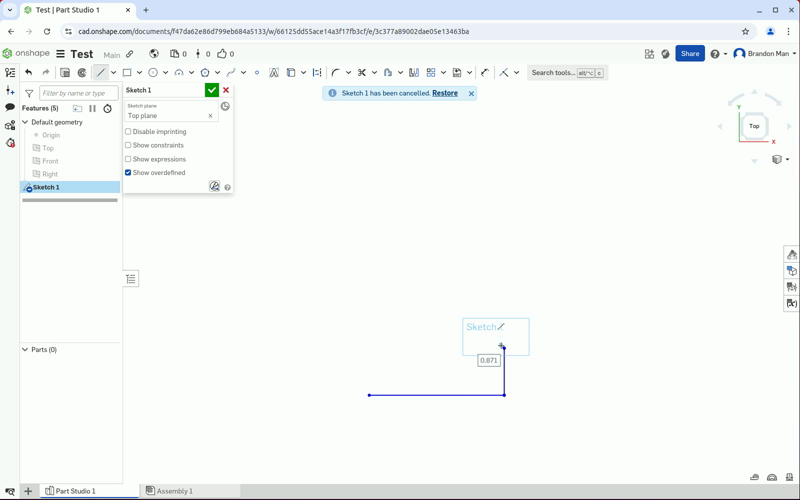
key_up(shift)
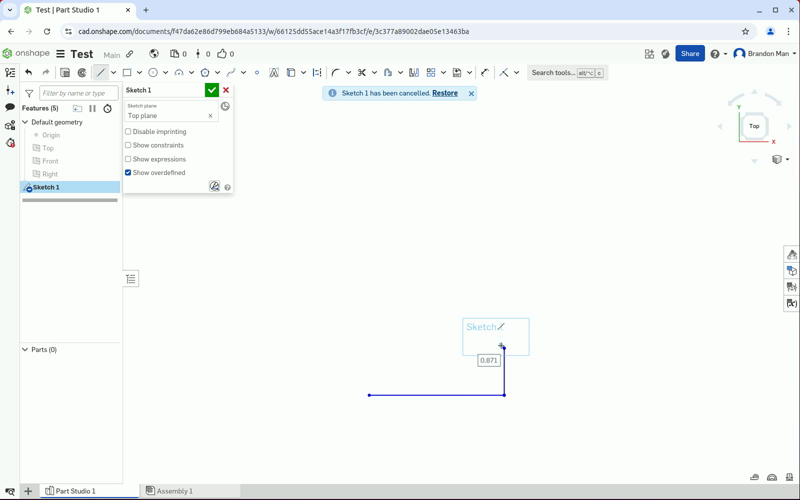
key_down(shift)
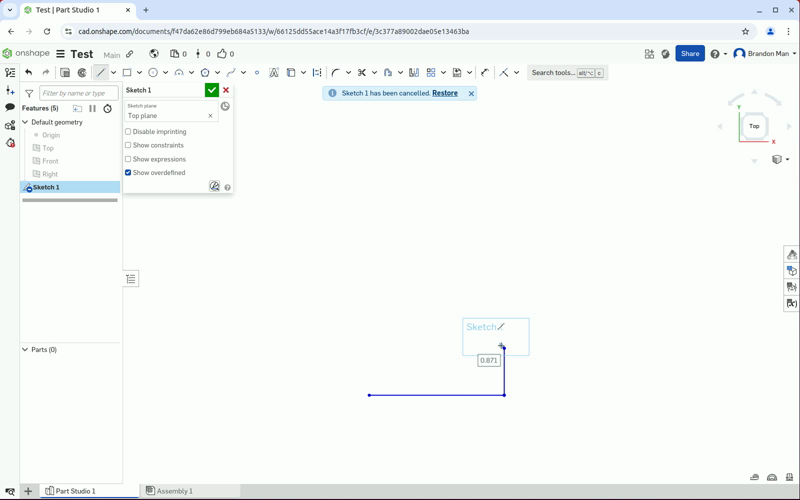
mouse_move(460, 272)
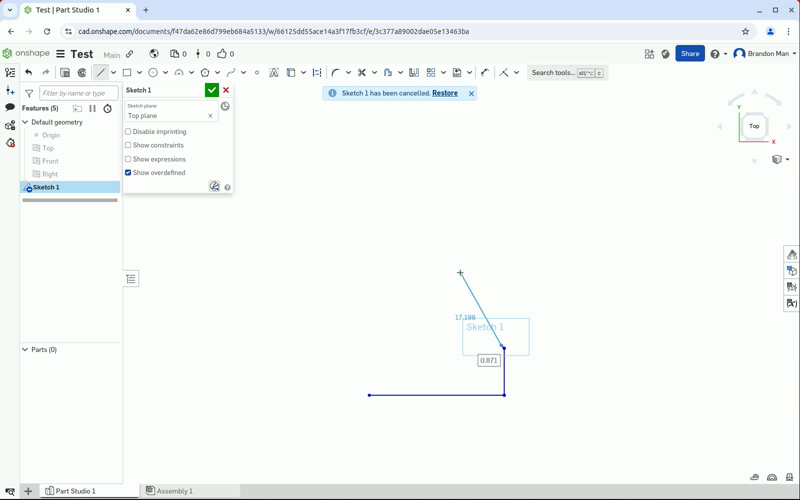
click(460, 272)
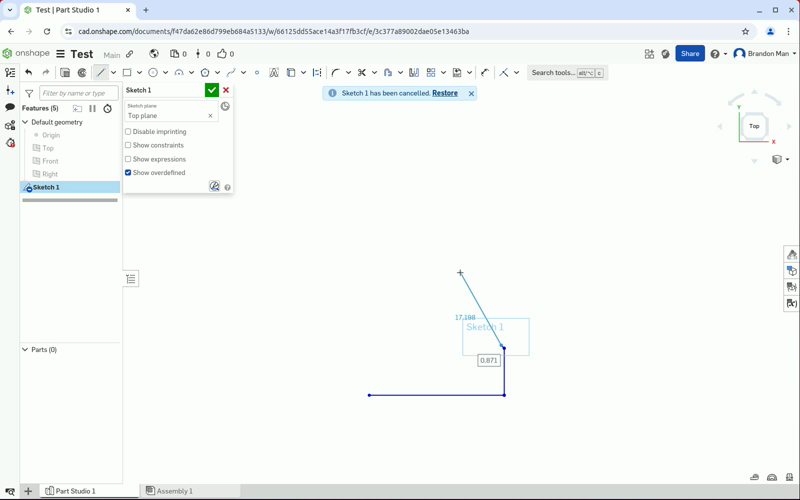
key_up(shift)
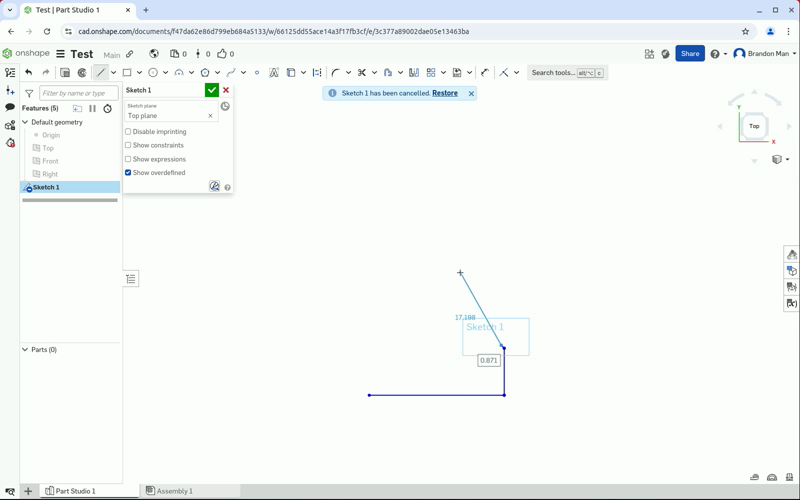
key_down(shift)
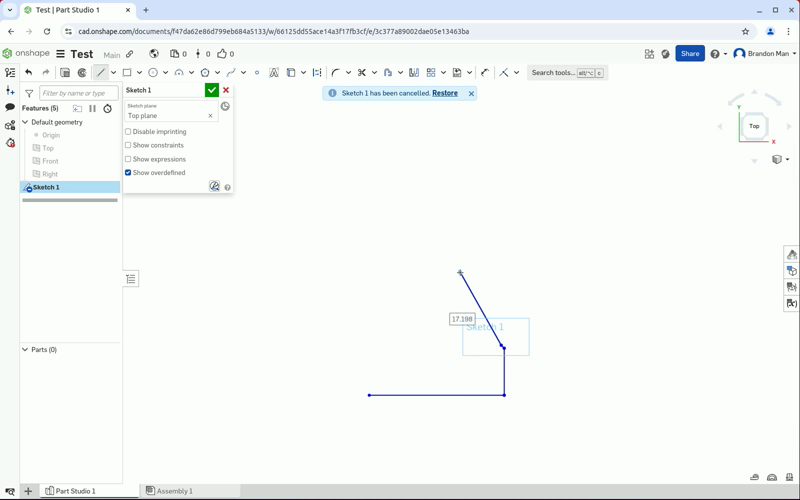
mouse_move(490, 272)
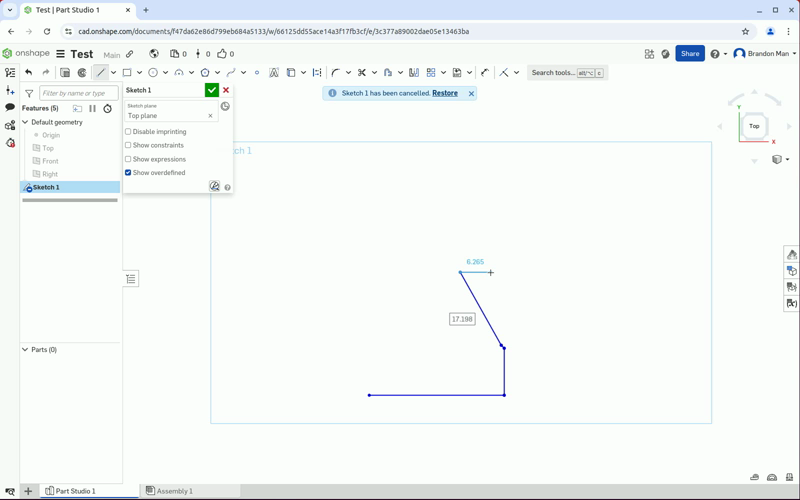
mouse_move(455, 241)
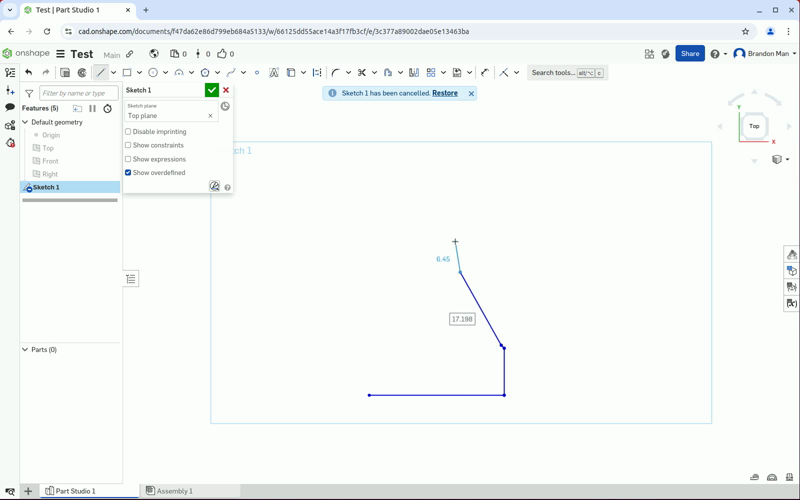
click(455, 241)
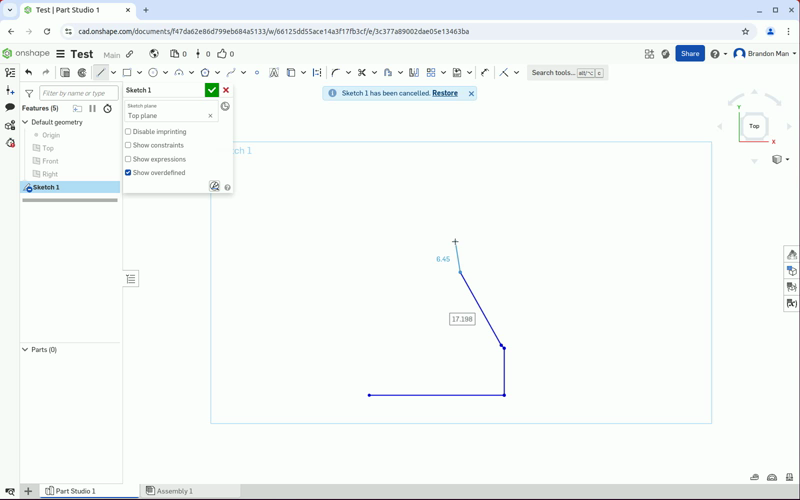
key_up(shift)
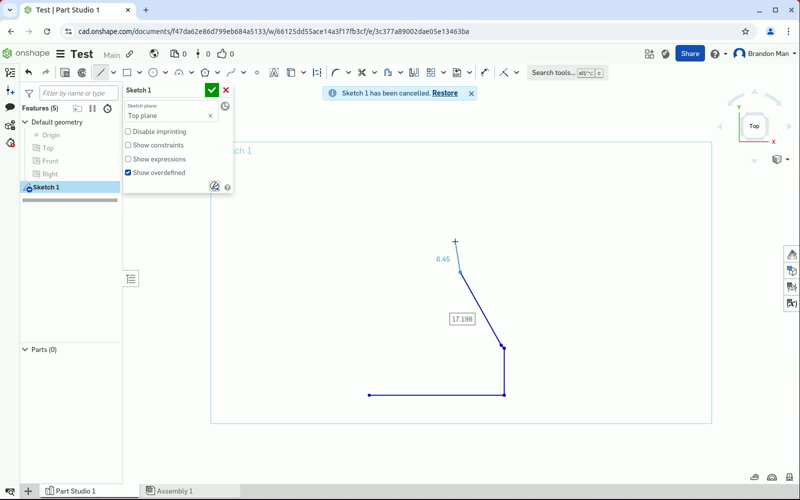
key_down(shift)
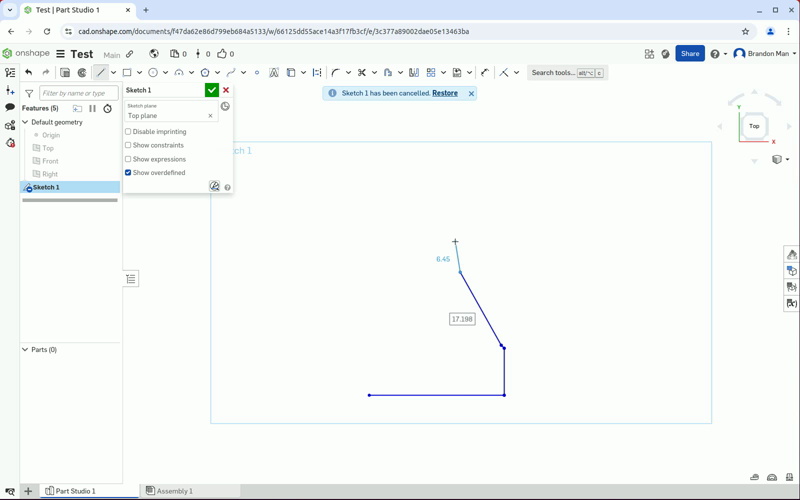
mouse_move(369, 241)
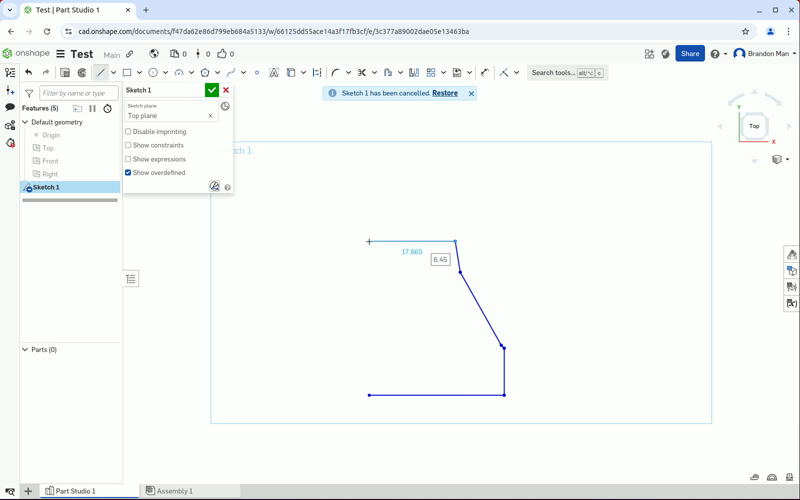
click(369, 241)
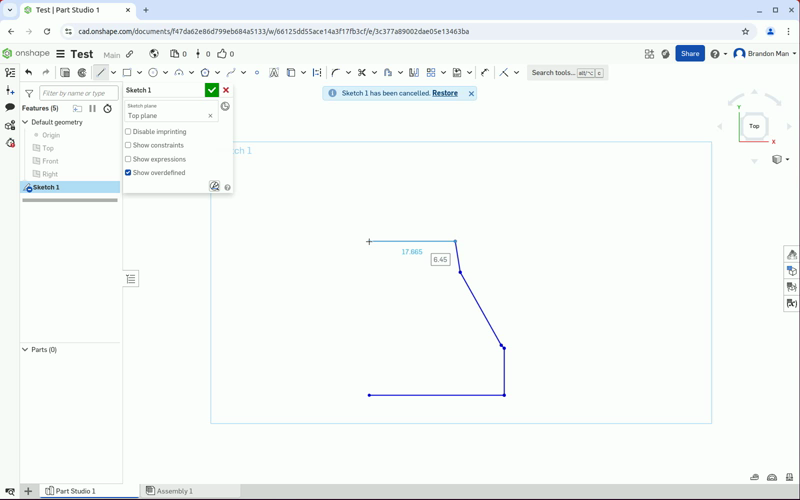
key_up(shift)
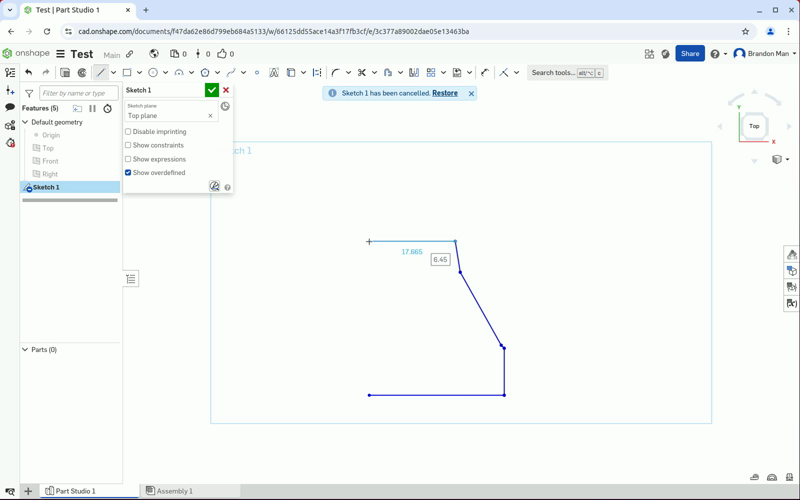
key_down(shift)
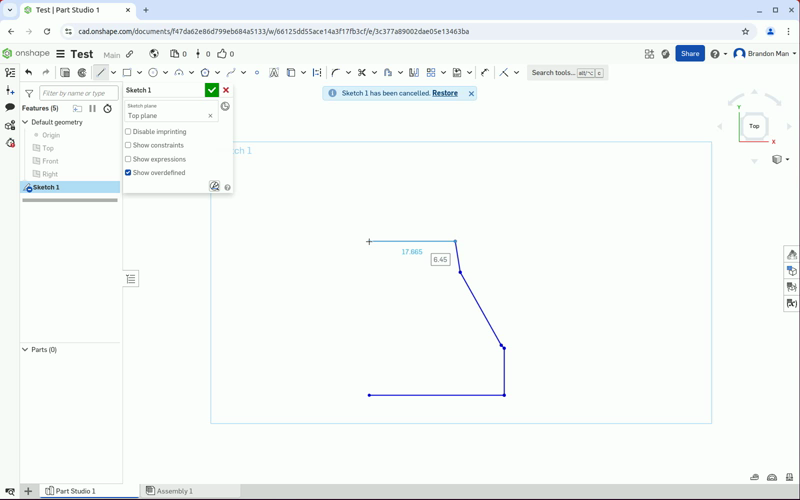
mouse_move(369, 395)
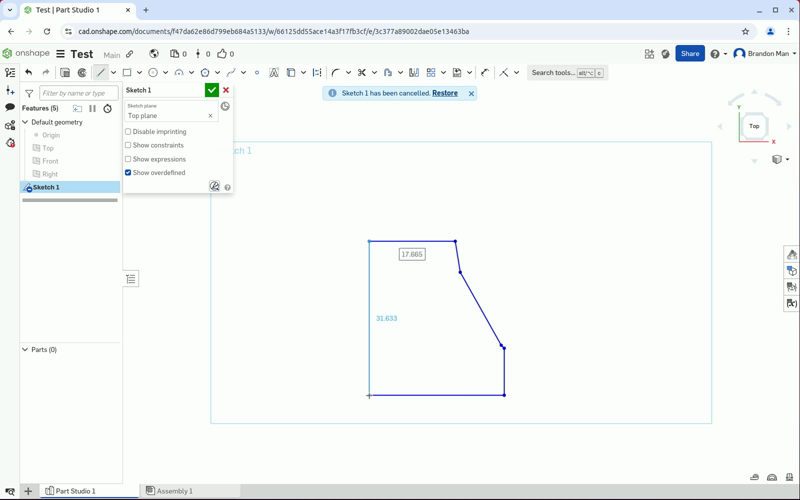
key_up(shift)
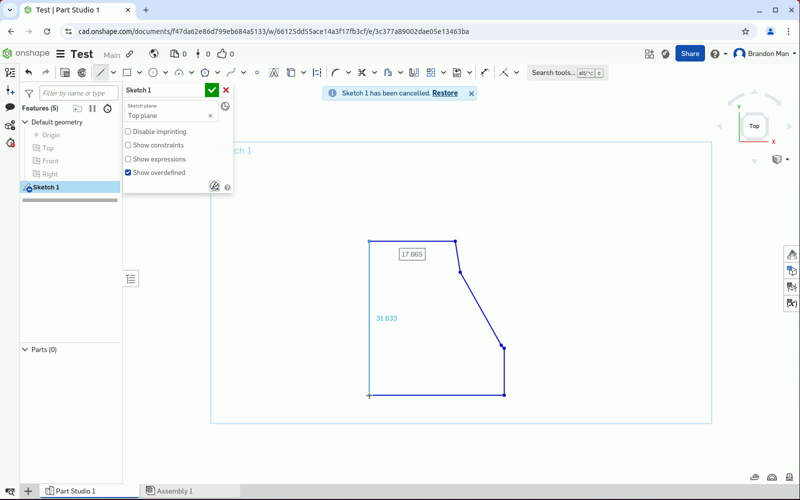
click(369, 395)
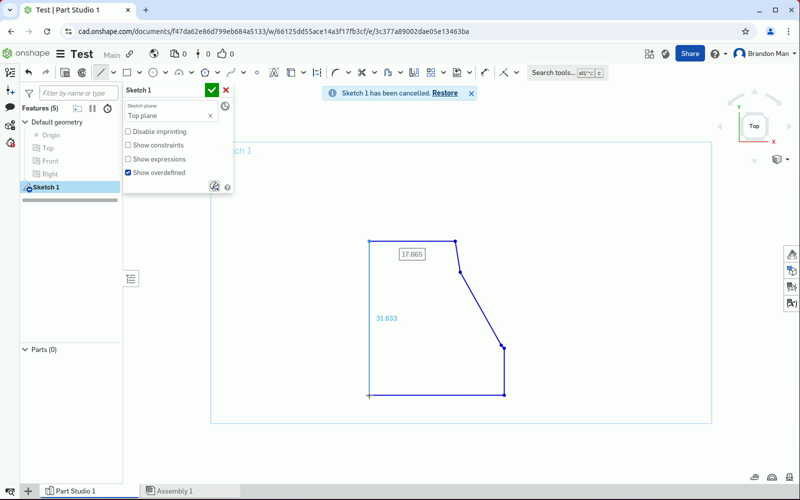
key(esc)
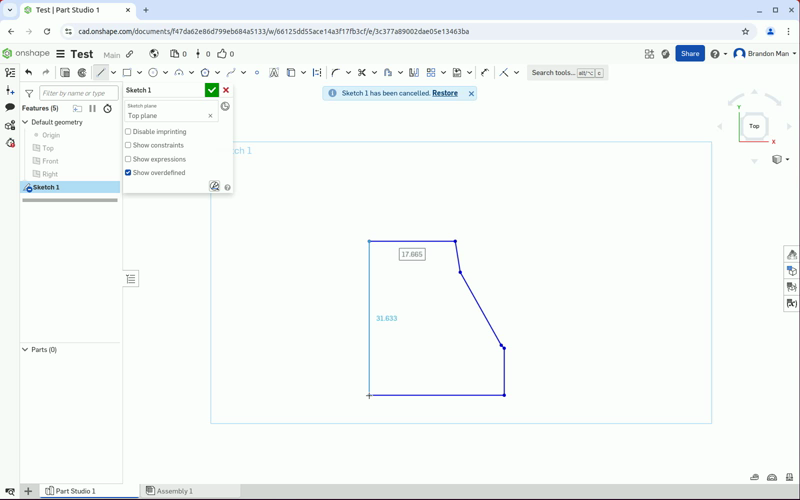
mouse_move(415, 374)
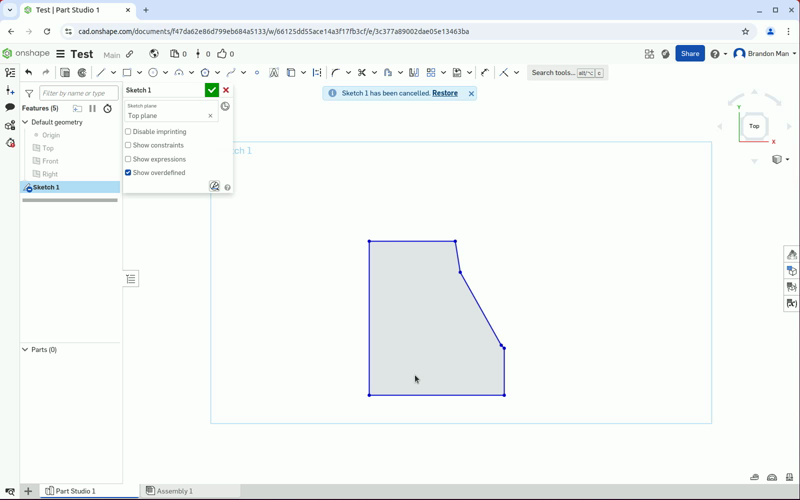
click(415, 374)
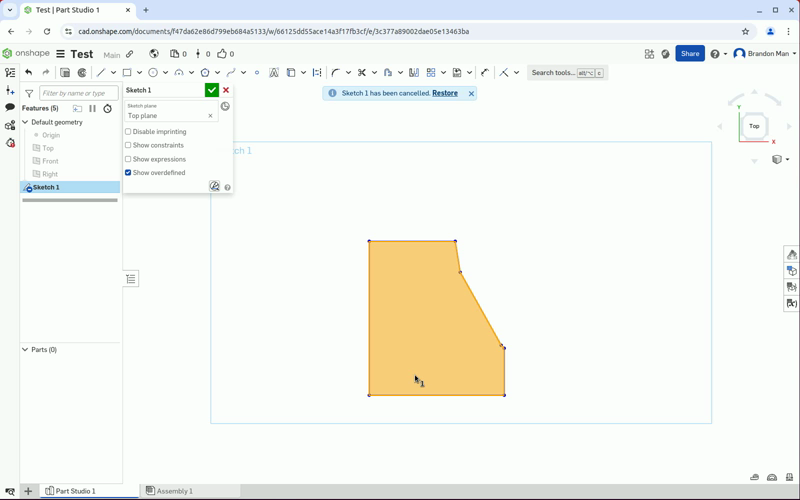
mouse_move(73, 352)
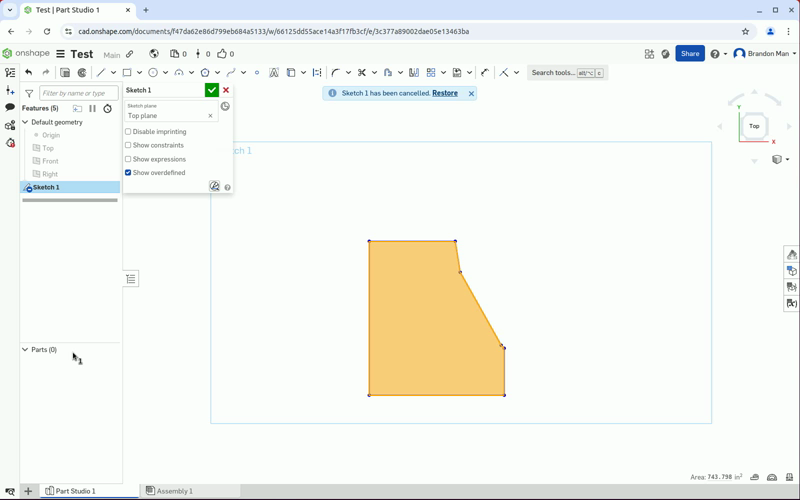
key(shift+y)
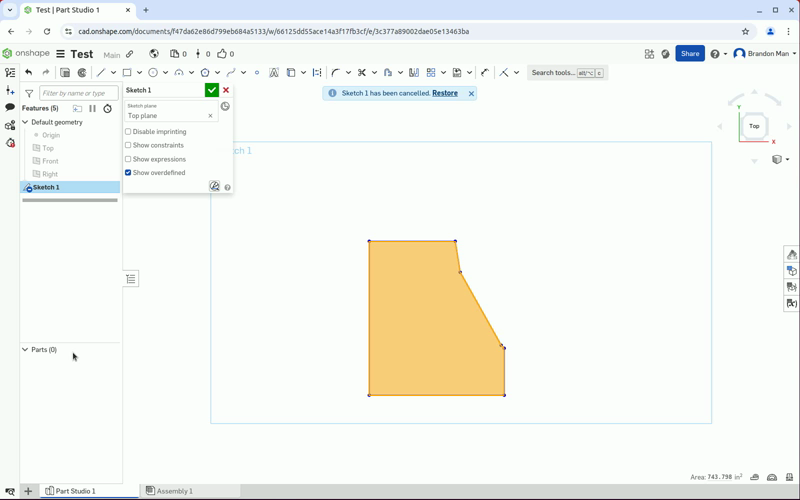
key(shift+e)
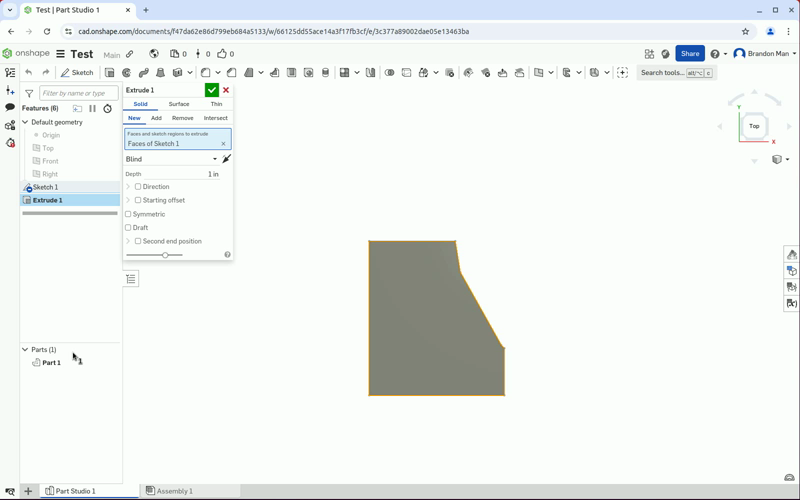
mouse_move(143, 106)
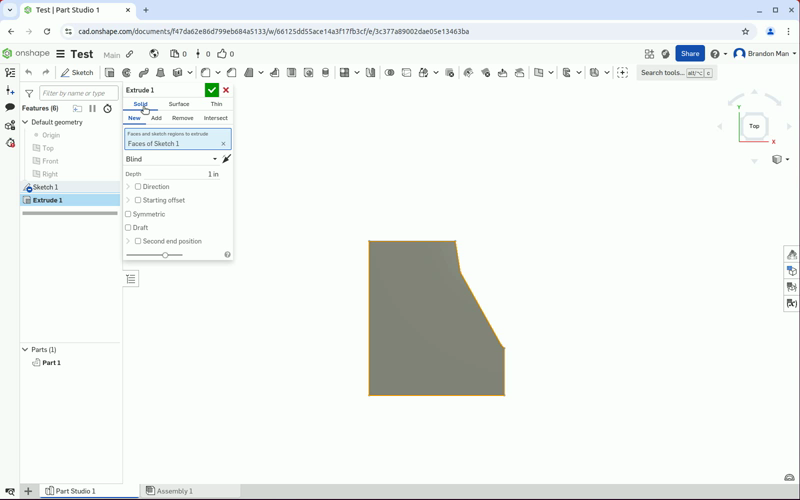
click(143, 106)
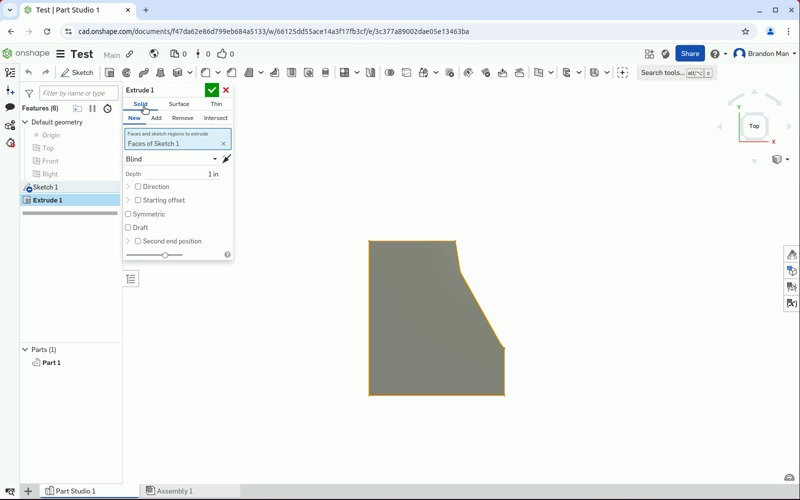
mouse_move(137, 120)
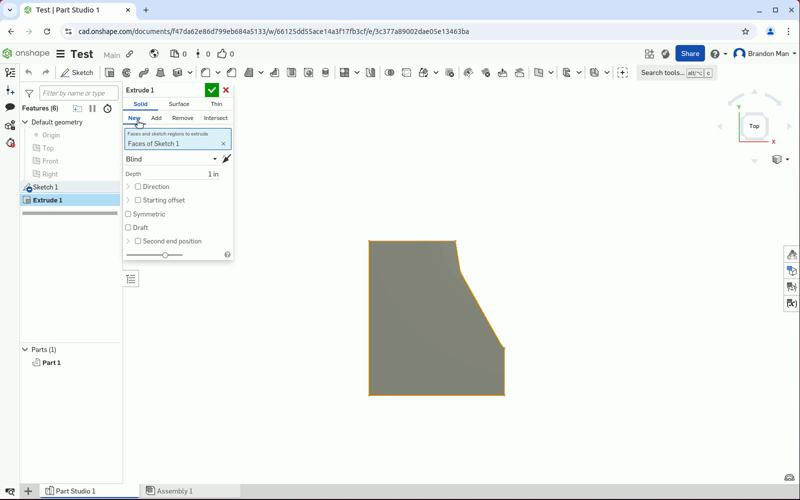
click(137, 120)
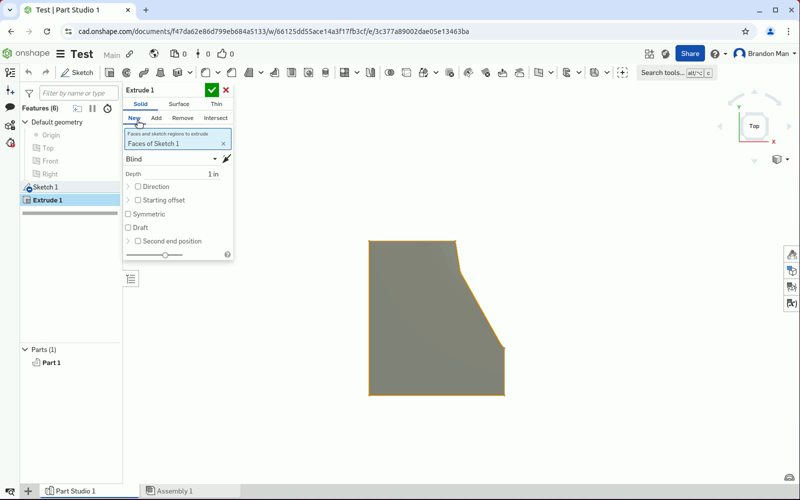
key(tab, 4)
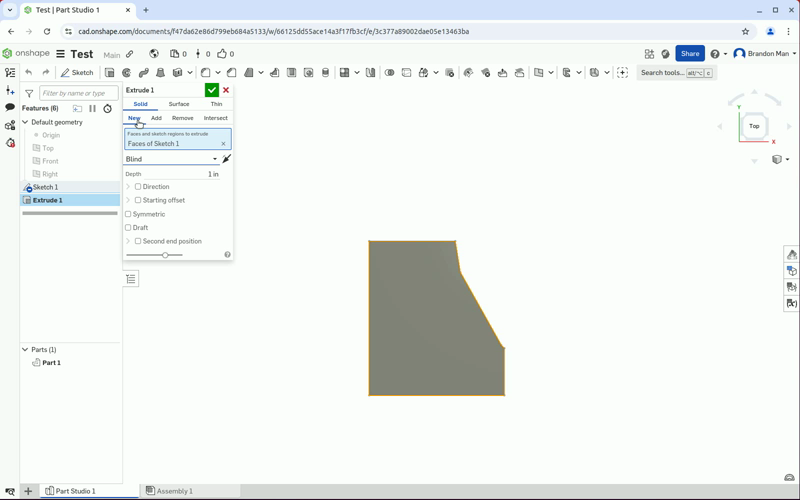
text(5.536)
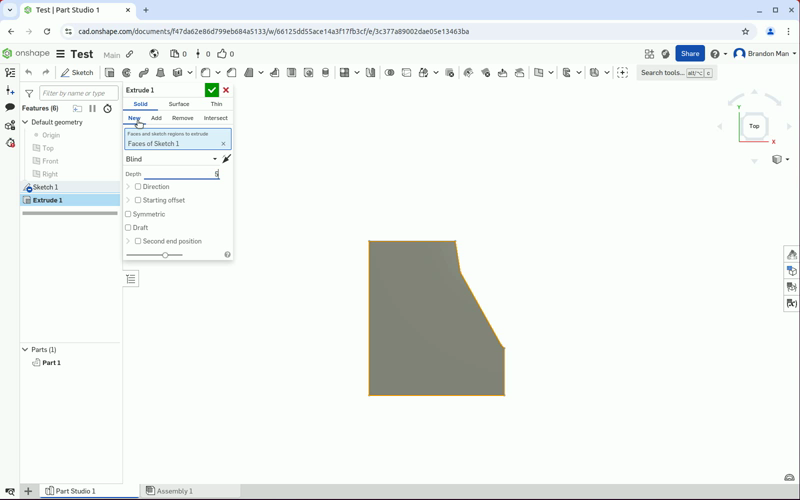
key(enter)
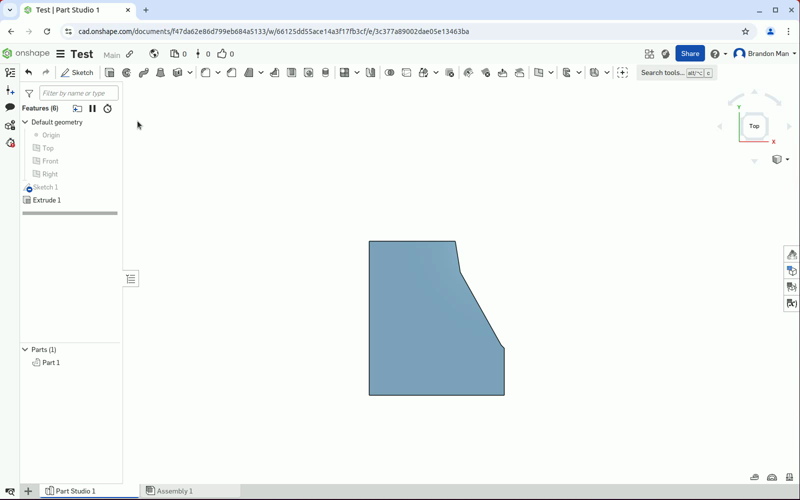
key(shift+h)
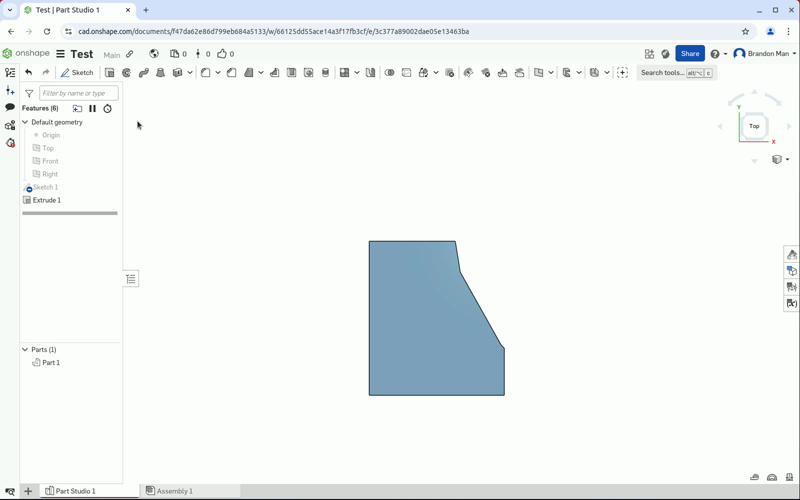
key(shift+h)
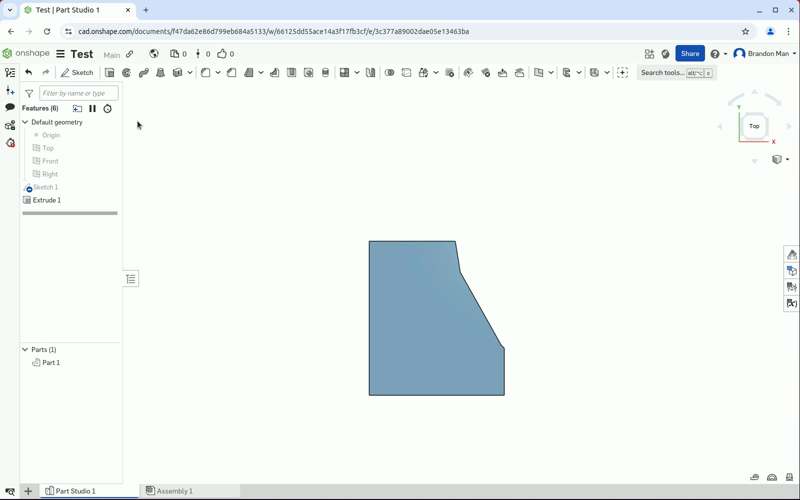
mouse_move(73, 189)
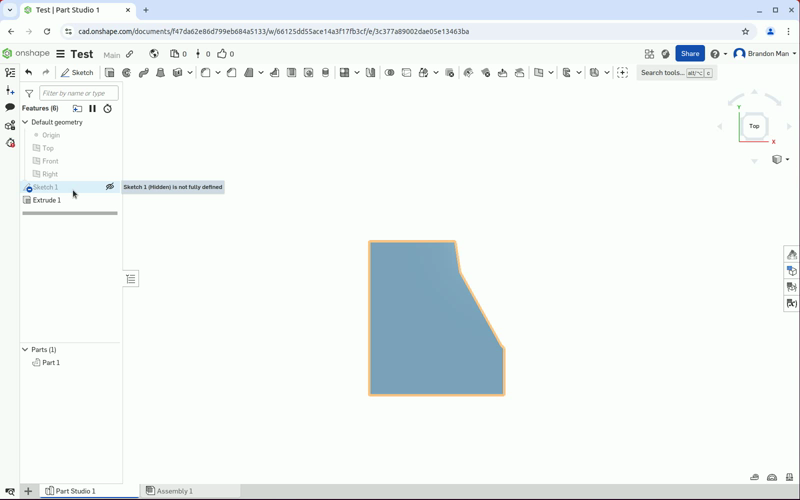
click(73, 189)
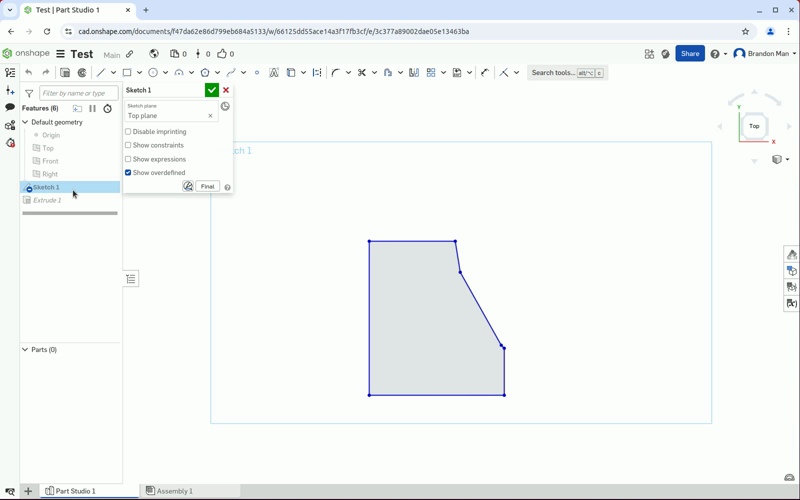
mouse_move(229, 92)
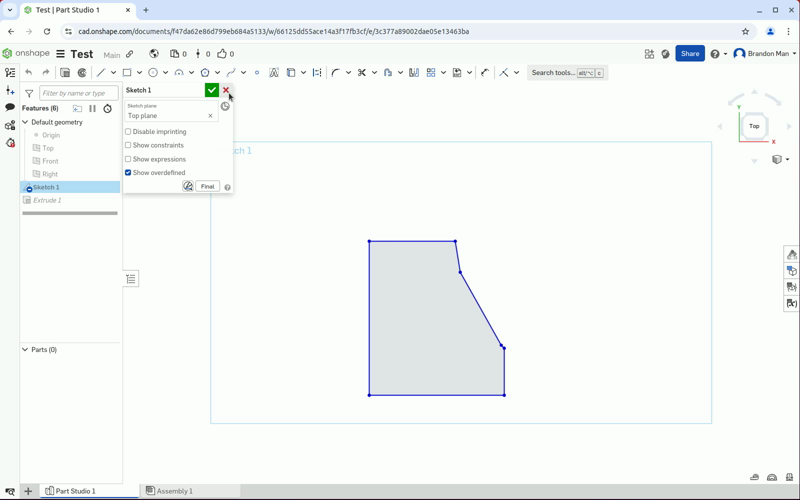
click(229, 92)
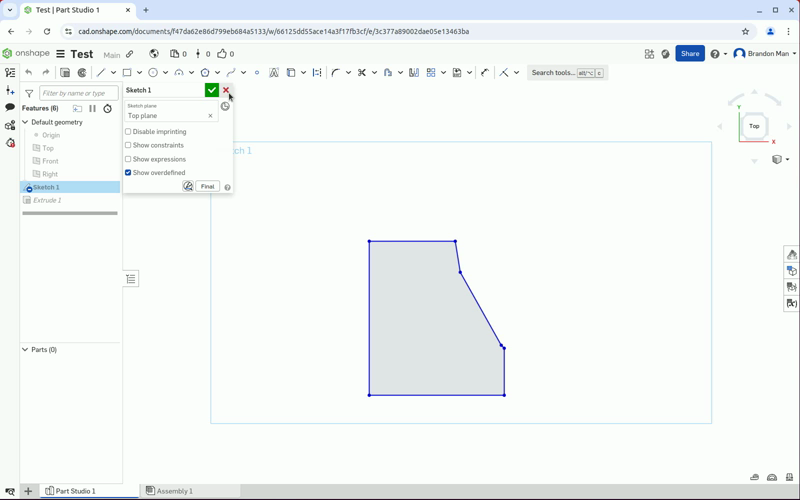
key(shift+s)
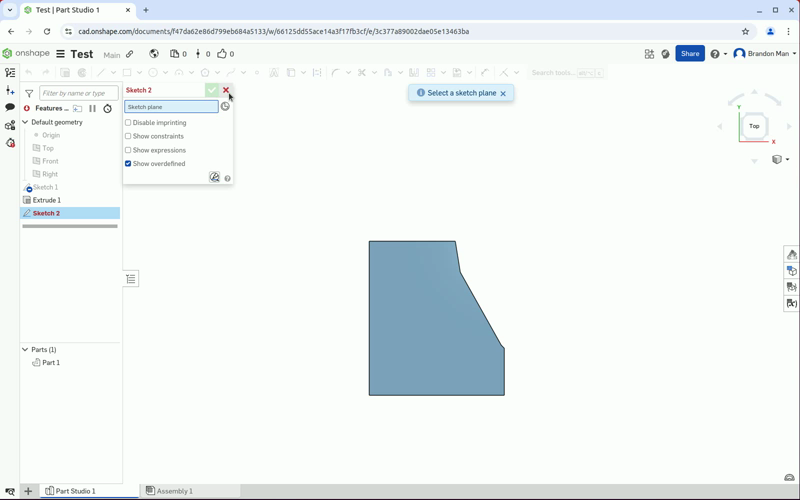
mouse_move(73, 150)
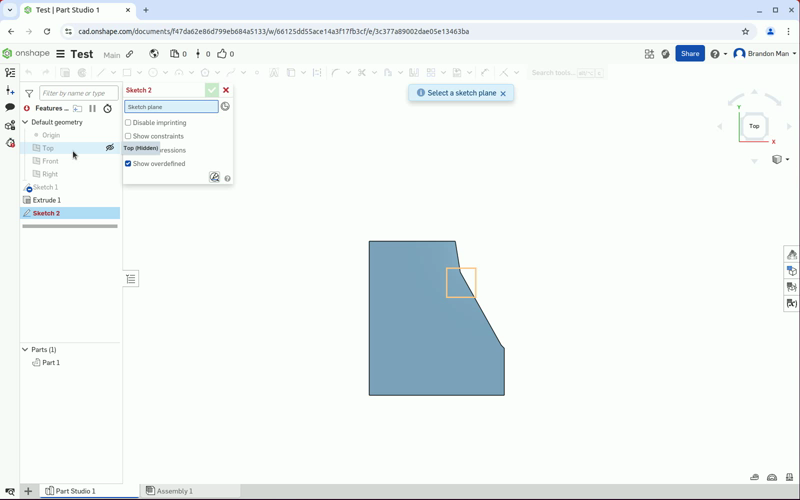
click(73, 150)
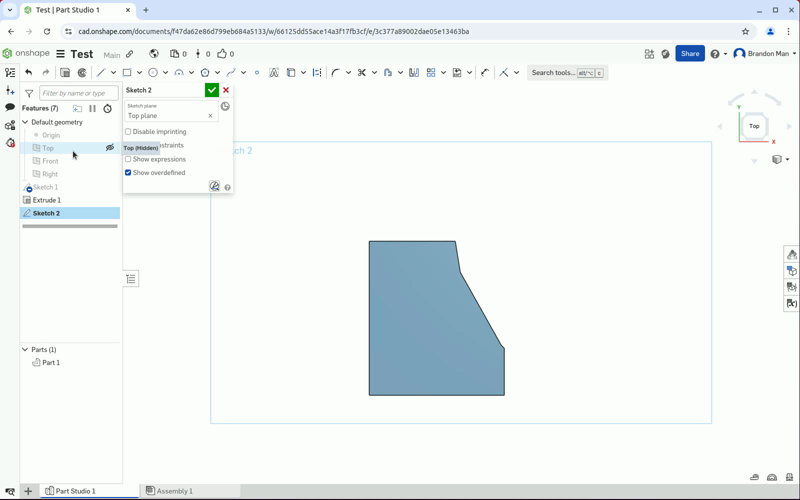
mouse_move(73, 352)
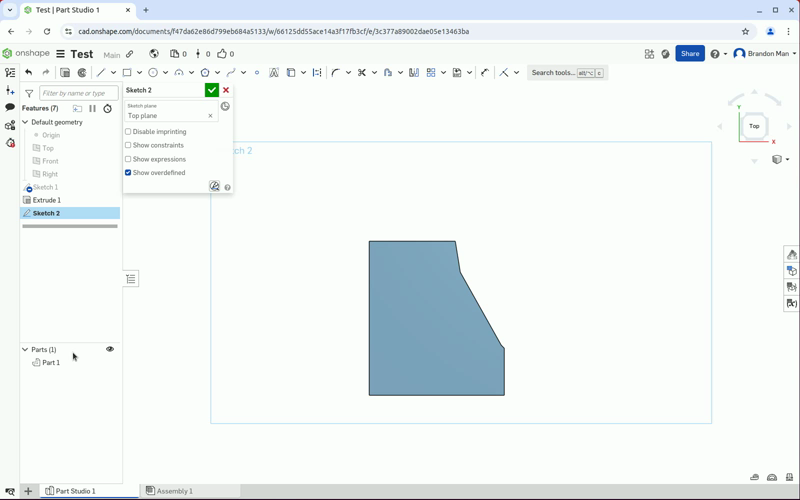
key(y)
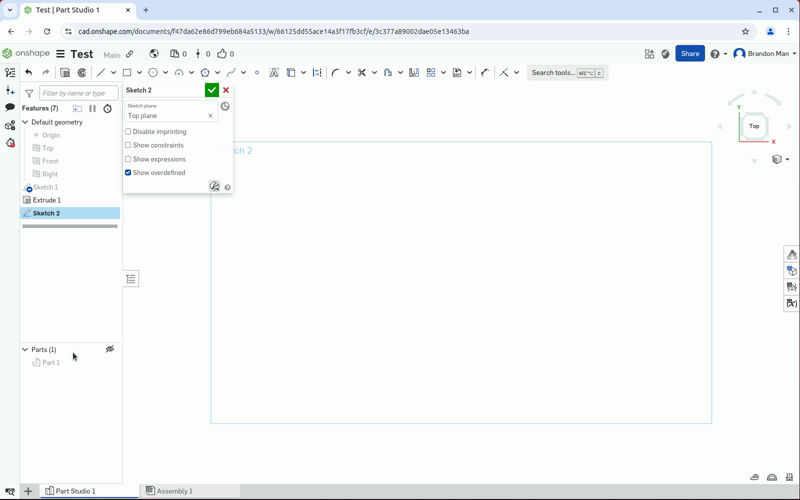
key(l)
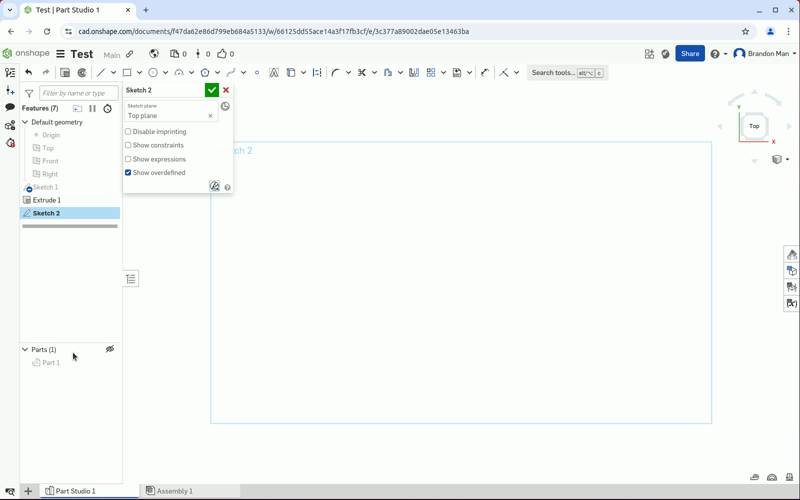
key_down(shift)
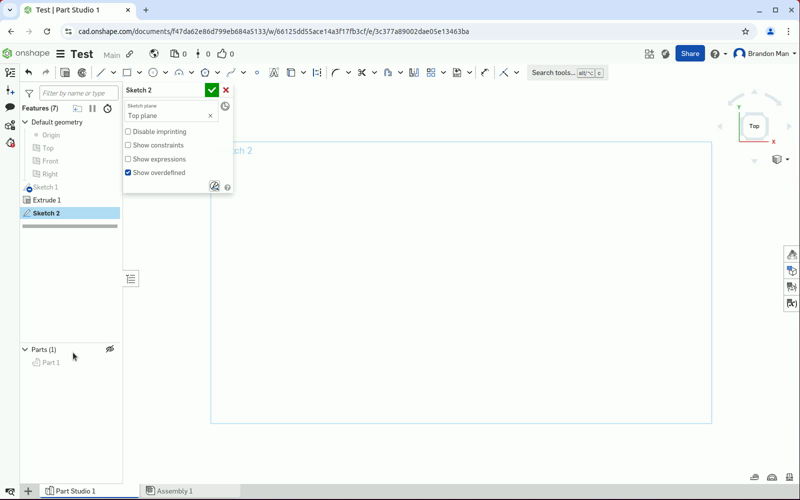
mouse_move(456, 240)
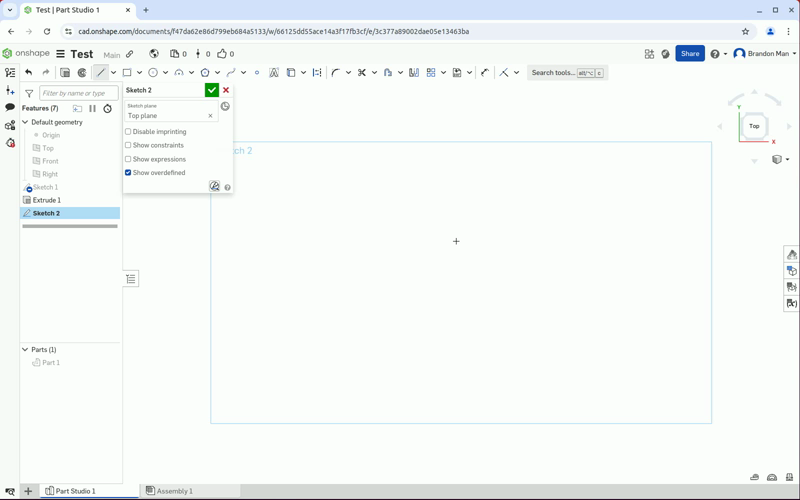
click(456, 240)
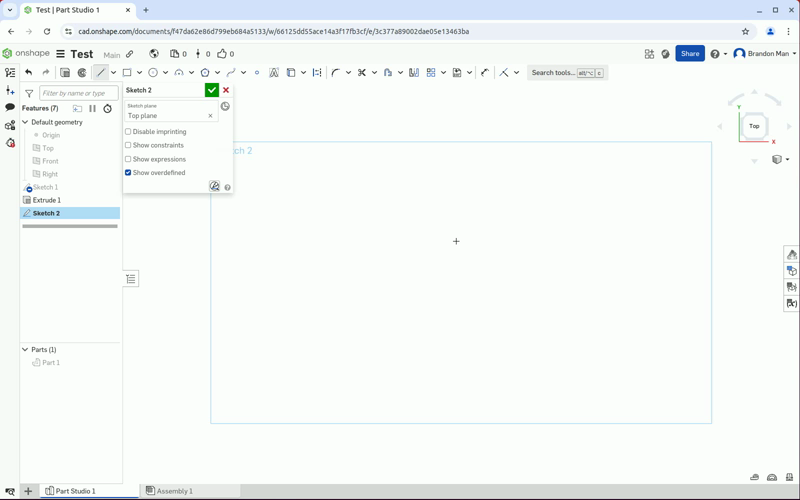
key_up(shift)
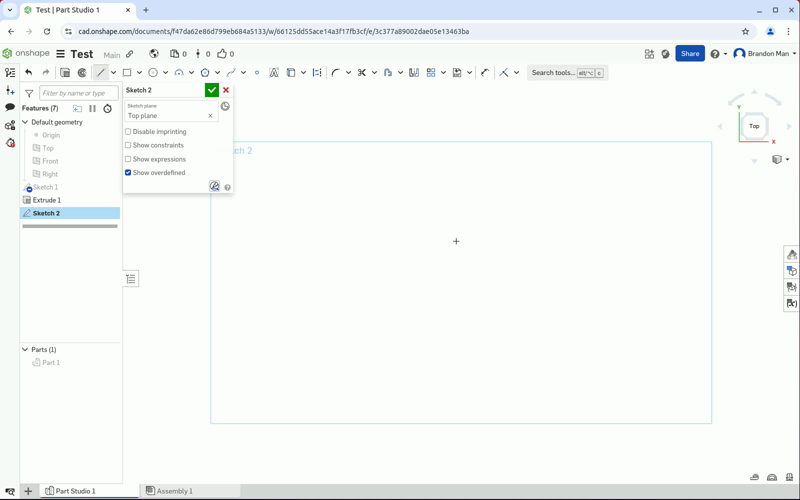
key_down(shift)
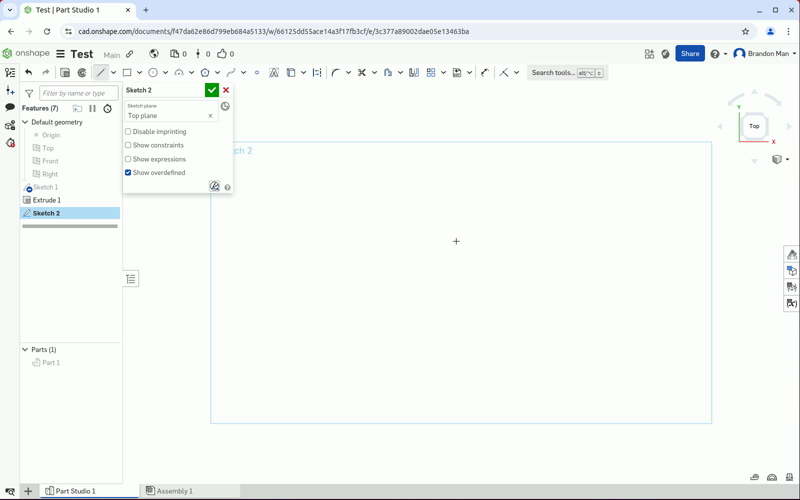
mouse_move(486, 240)
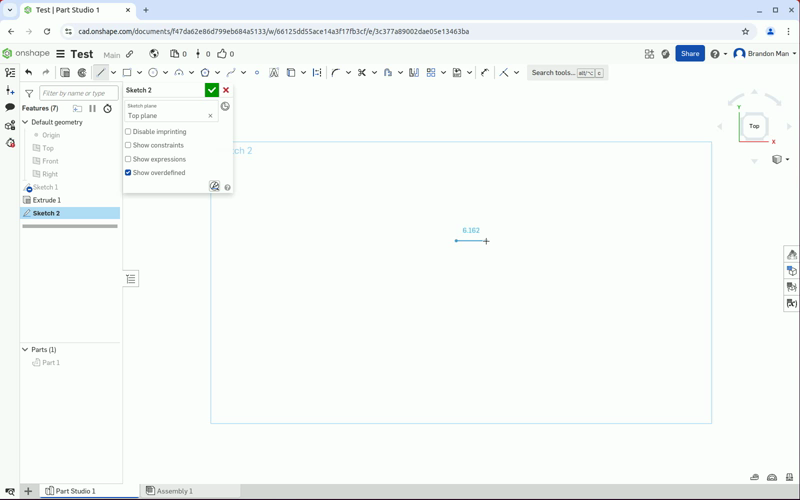
mouse_move(460, 272)
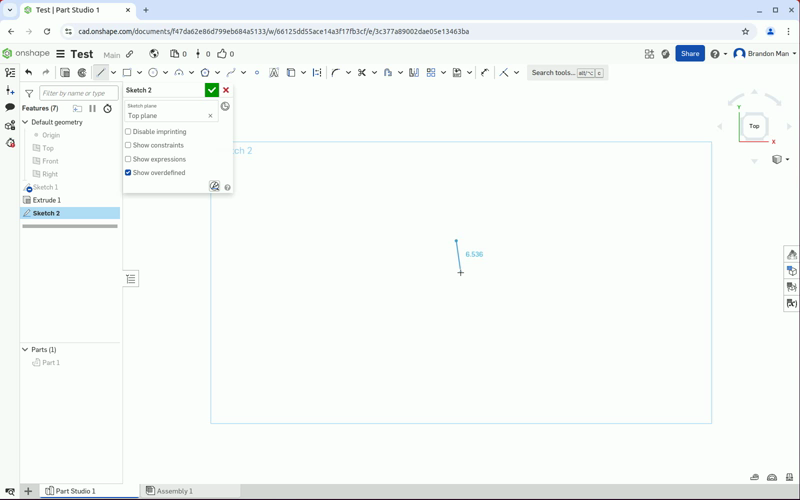
click(460, 272)
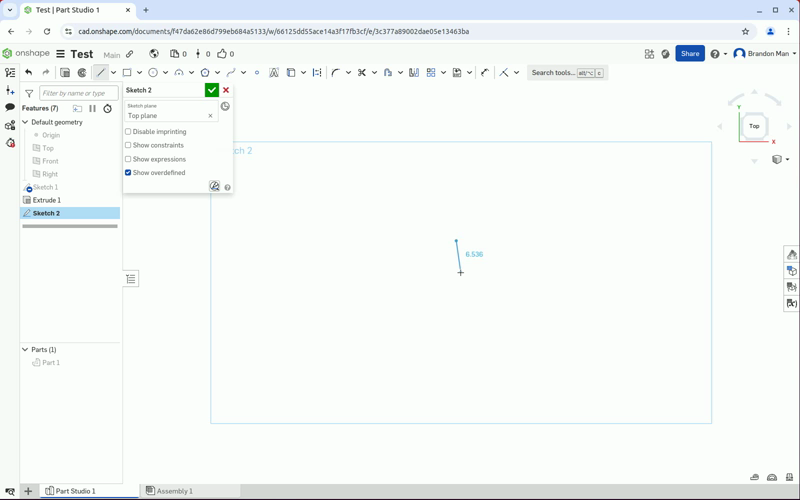
key_up(shift)
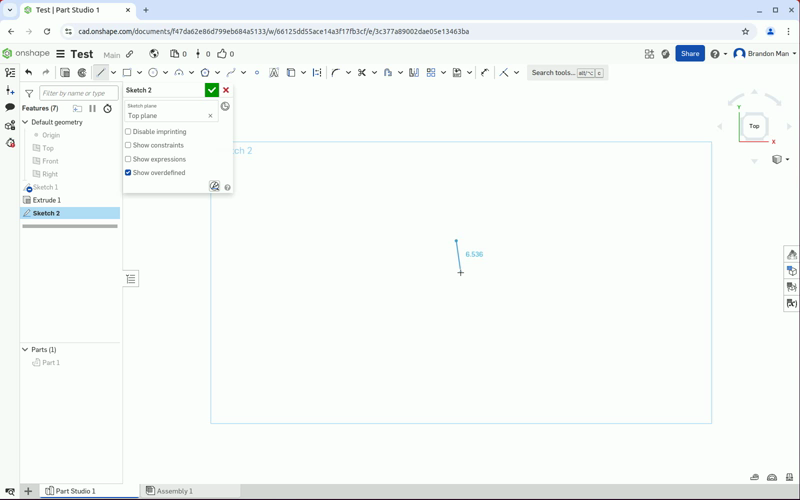
key_down(shift)
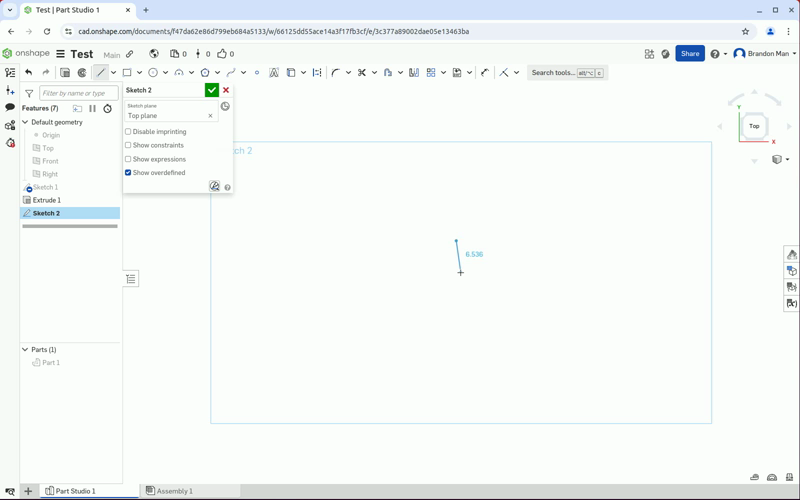
mouse_move(501, 344)
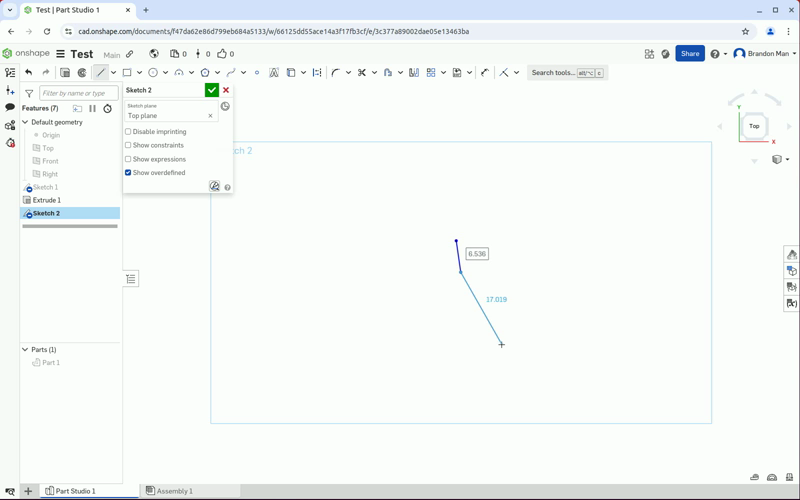
click(501, 344)
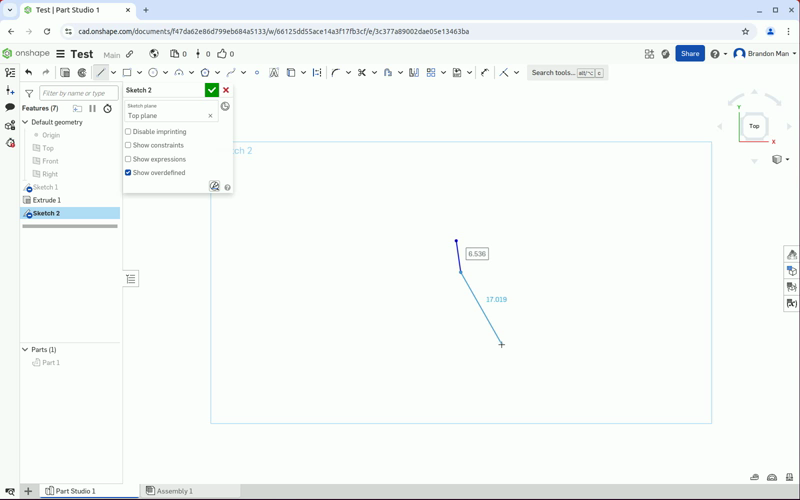
key_up(shift)
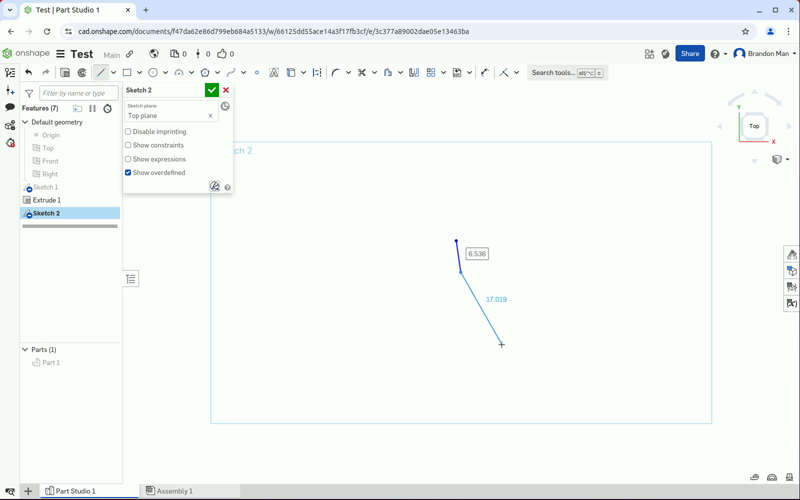
key_down(shift)
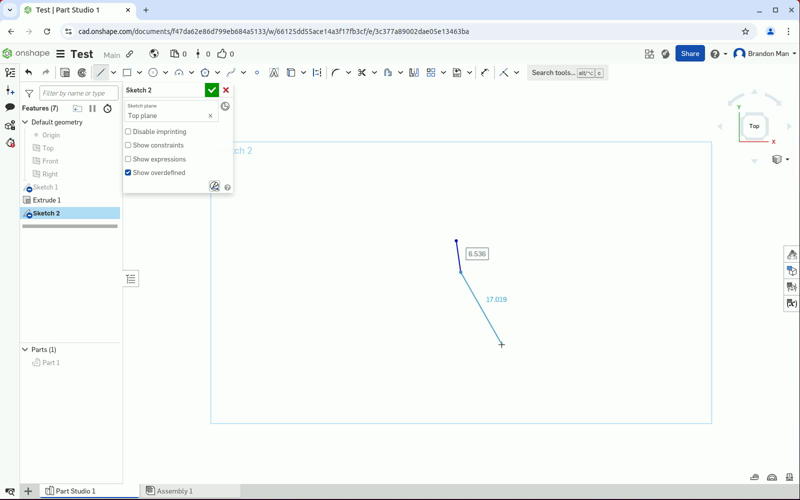
mouse_move(531, 344)
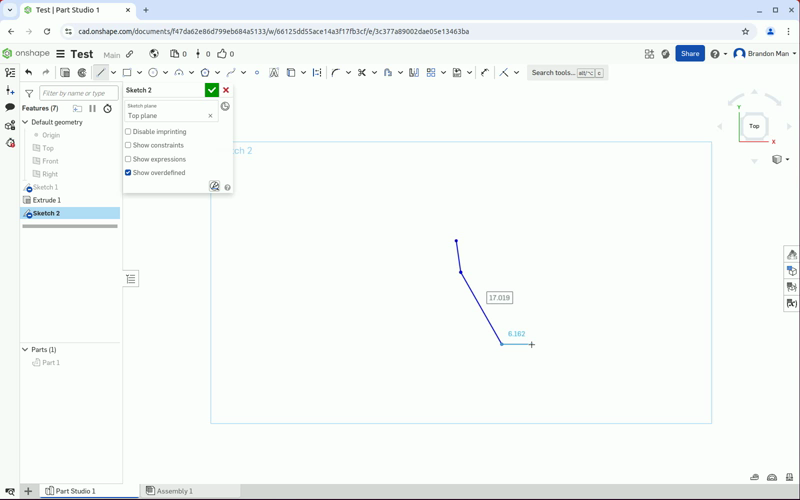
mouse_move(503, 348)
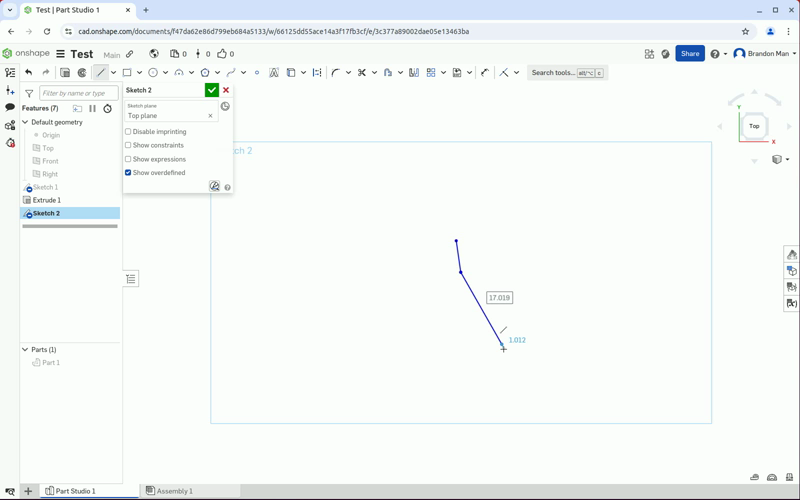
scroll(6)
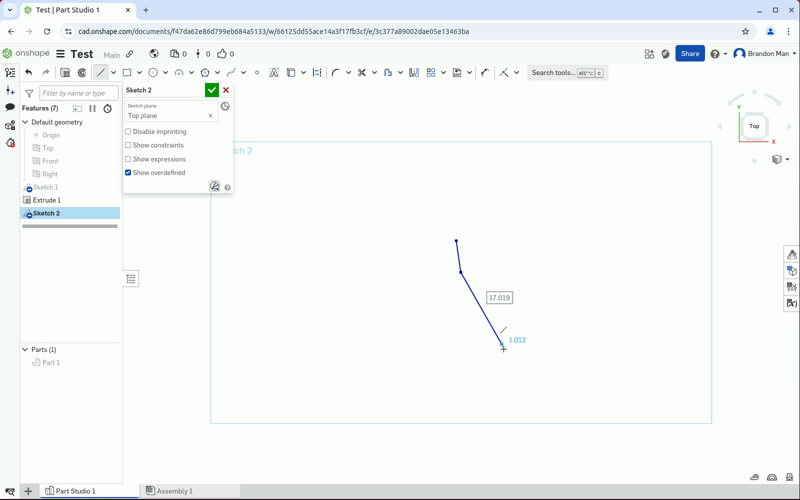
scroll(6)
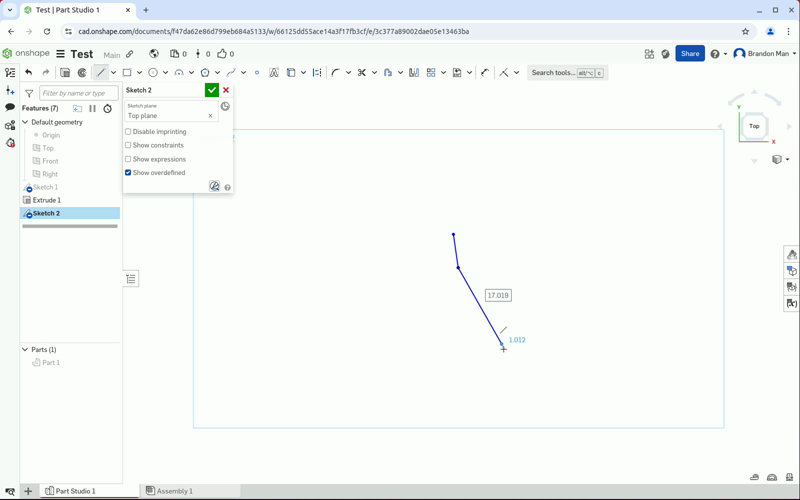
scroll(6)
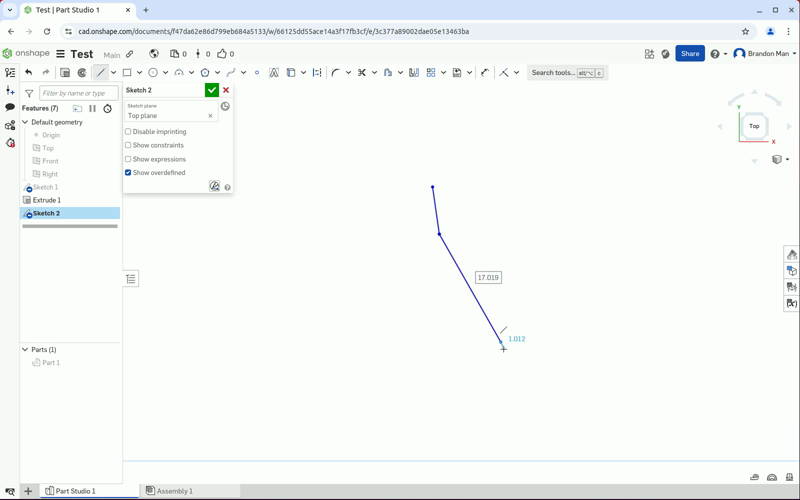
scroll(6)
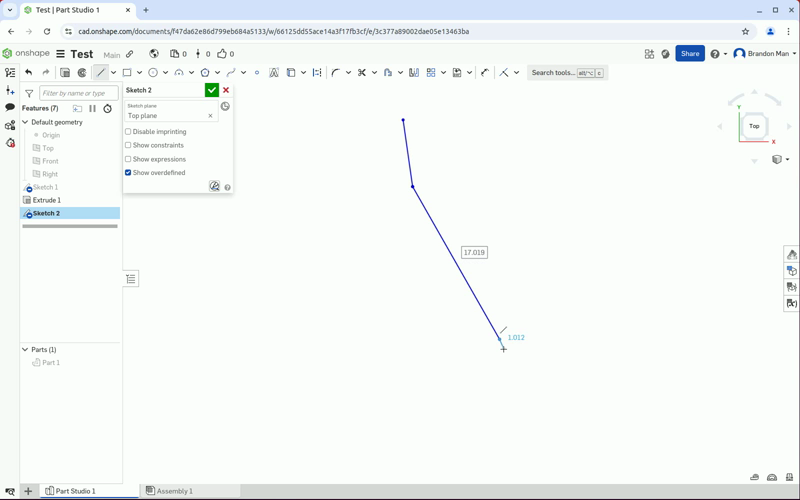
scroll(6)
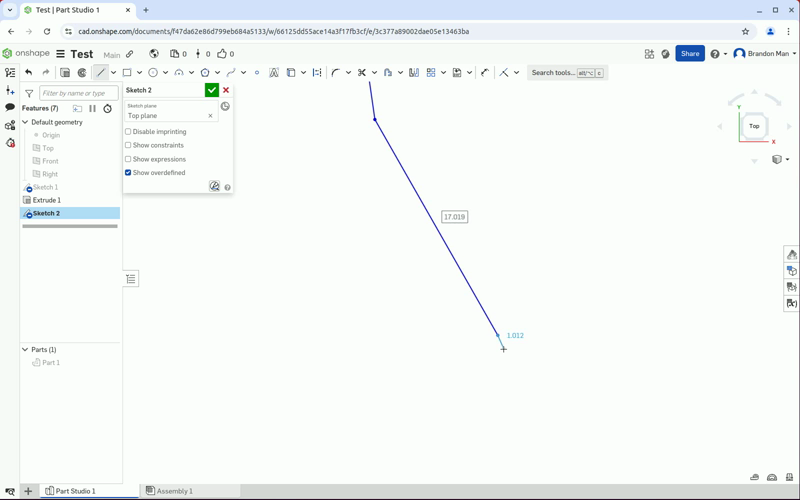
scroll(6)
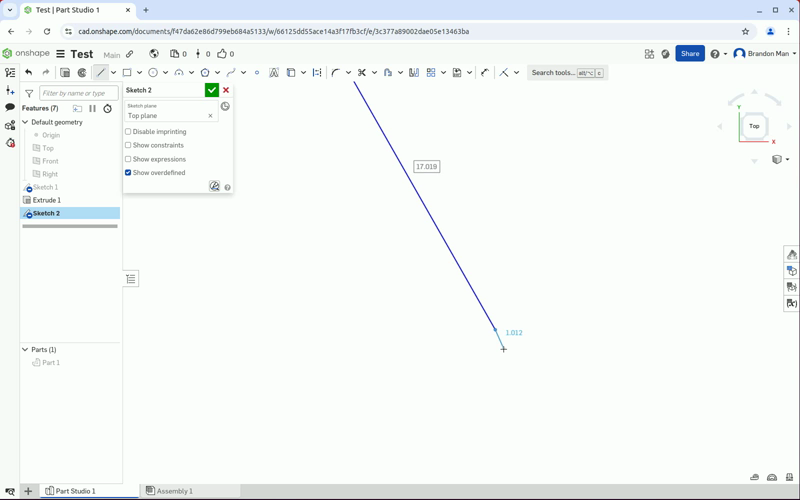
scroll(6)
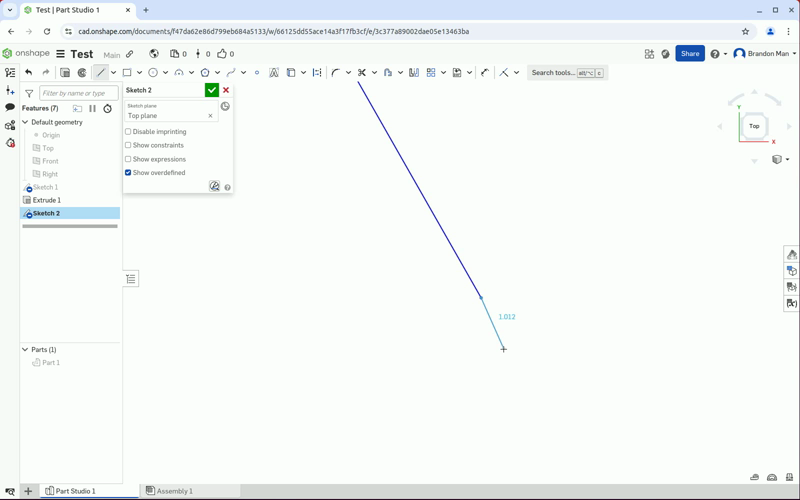
click(503, 348)
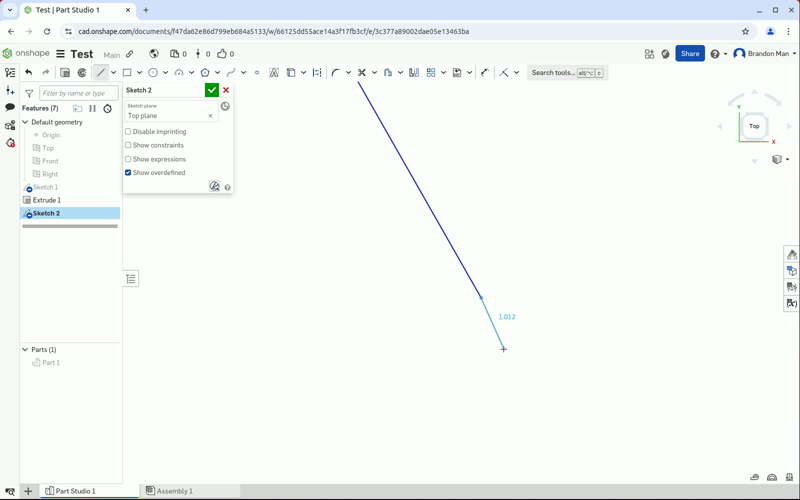
scroll(-6)
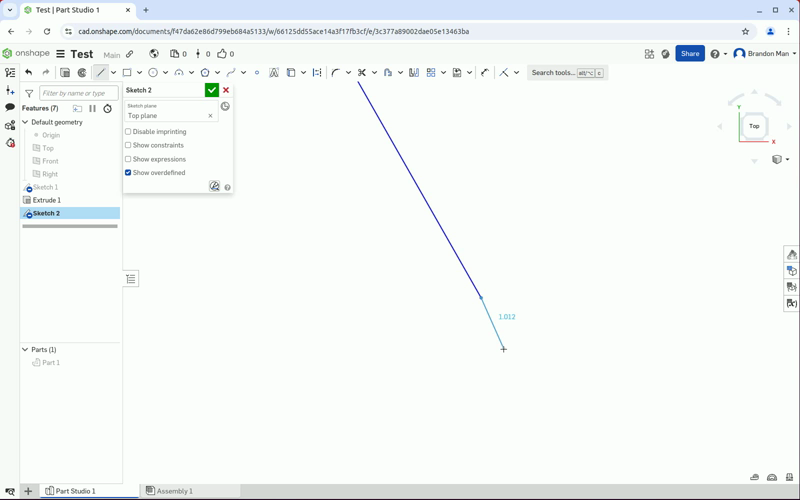
scroll(-6)
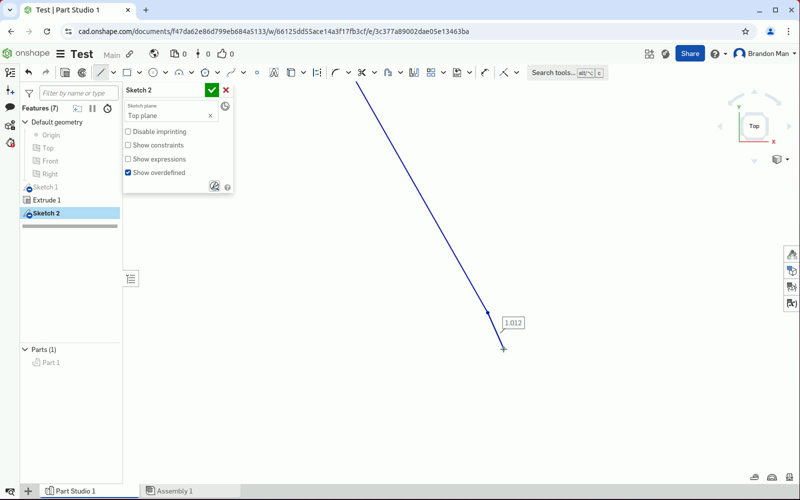
scroll(-6)
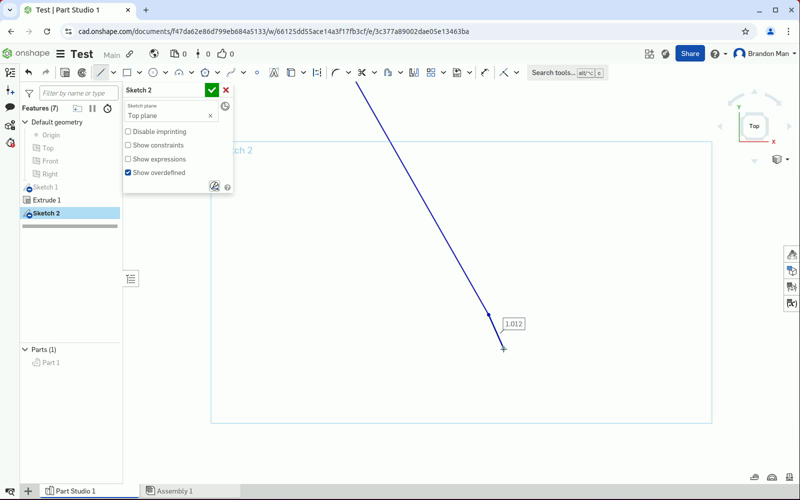
scroll(-6)
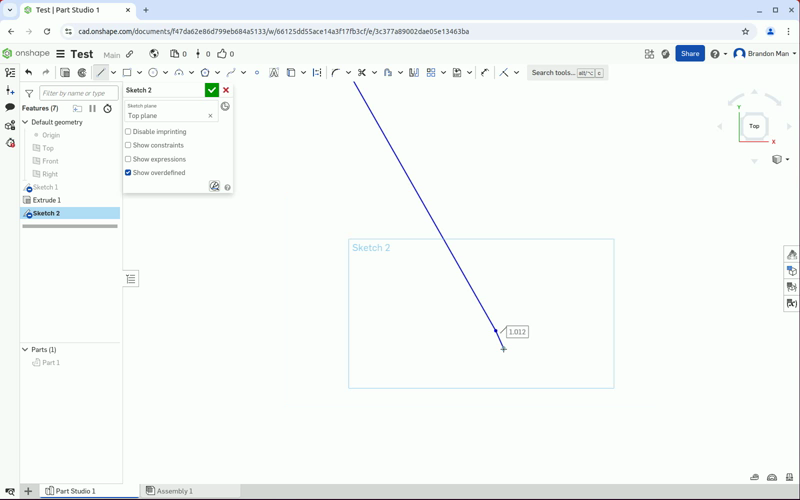
scroll(-6)
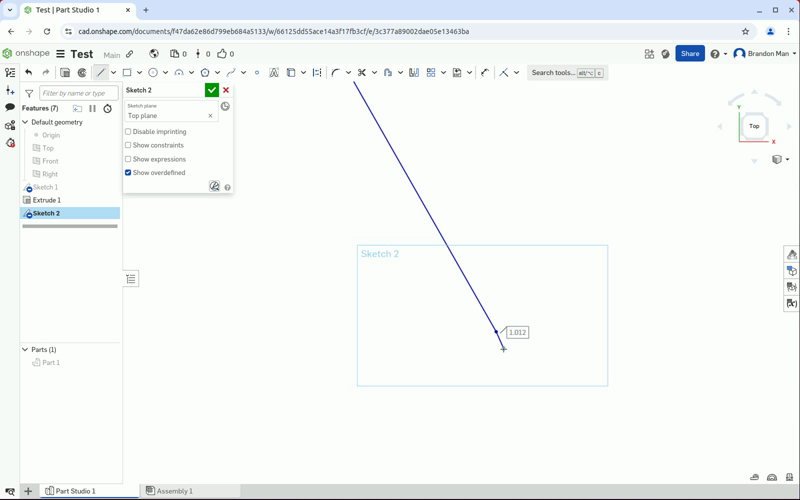
scroll(-6)
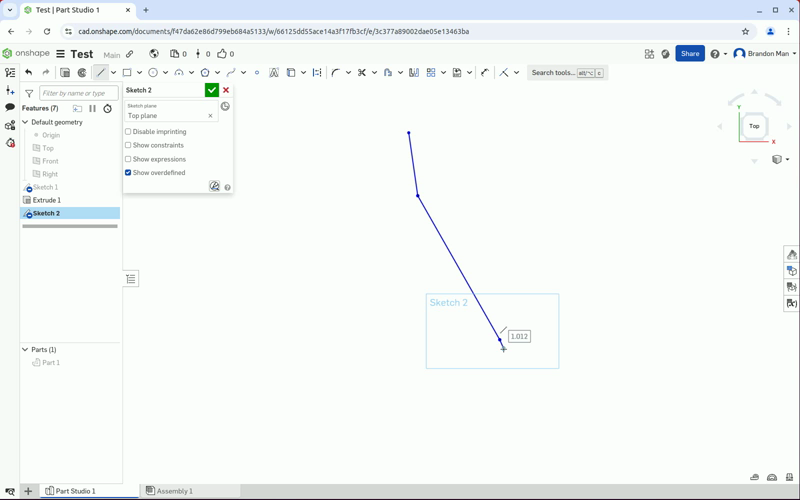
scroll(-6)
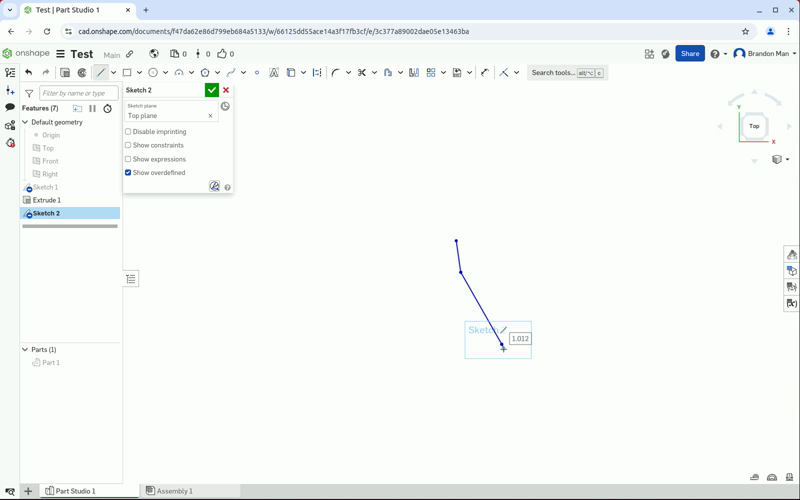
key_up(shift)
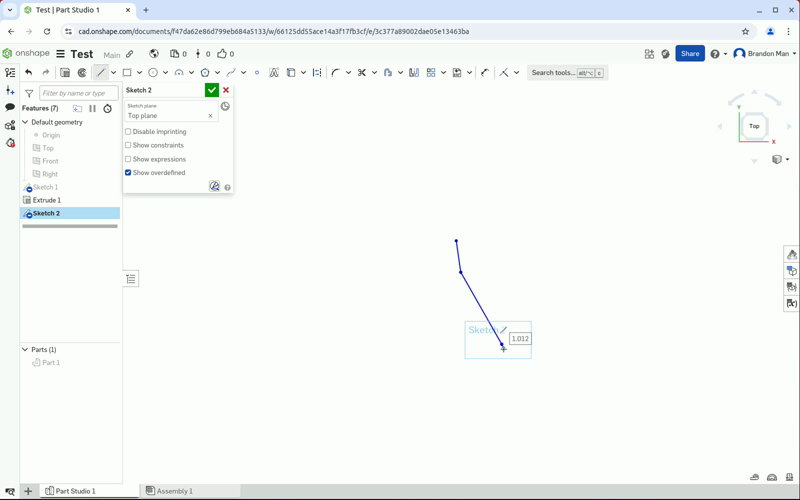
key_down(shift)
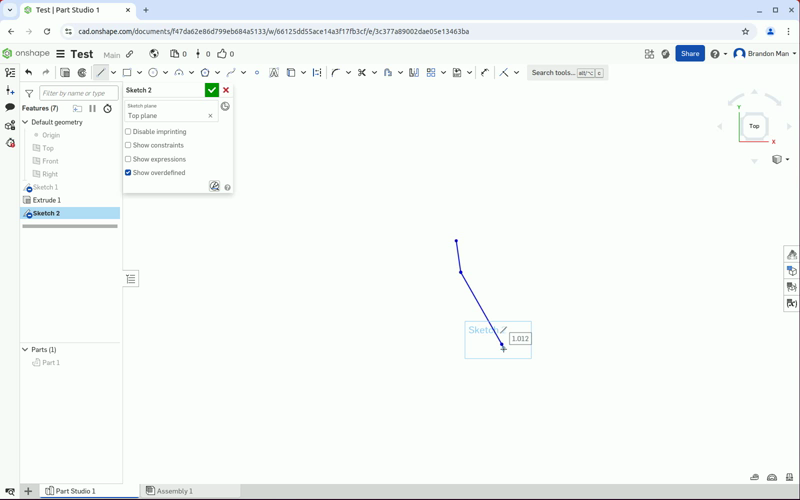
mouse_move(503, 240)
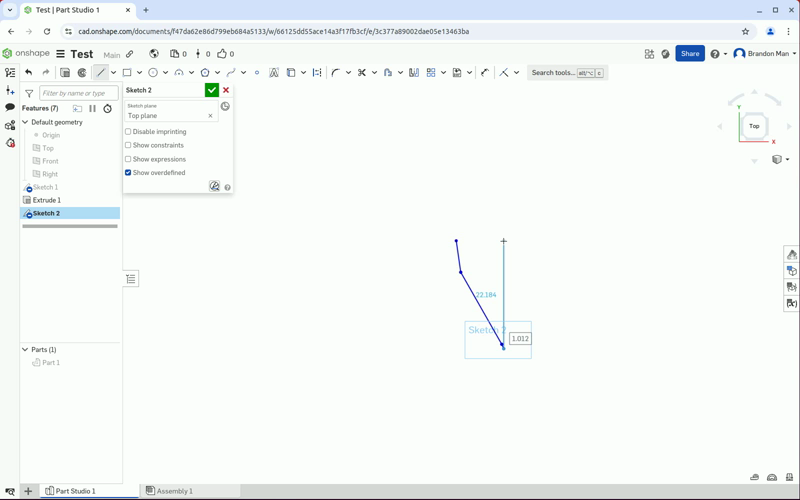
click(503, 240)
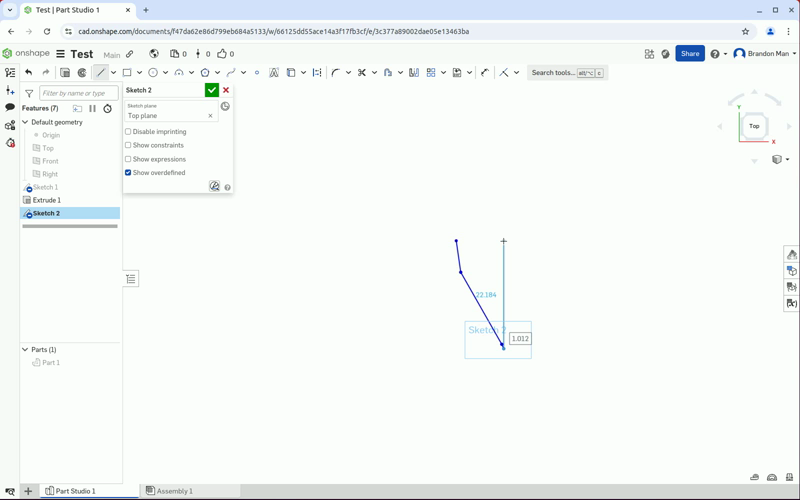
key_up(shift)
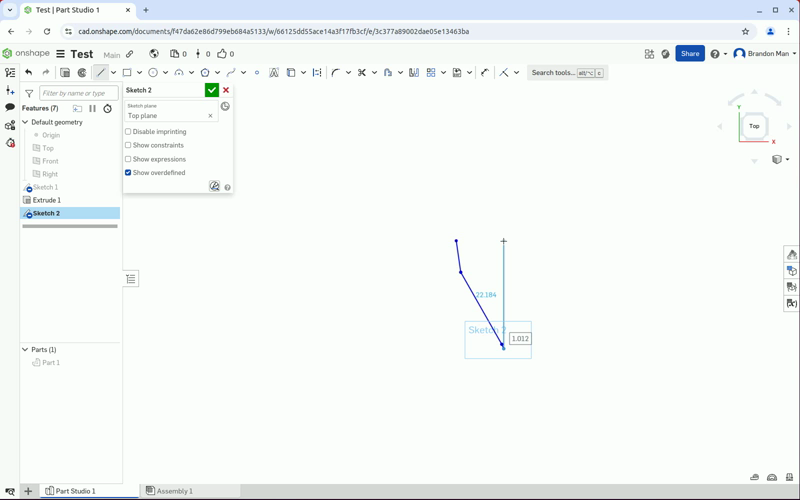
mouse_move(533, 240)
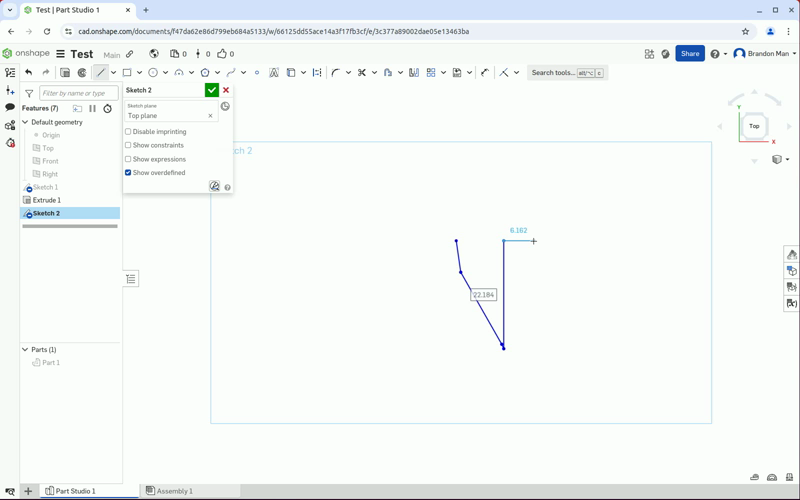
key_down(shift)
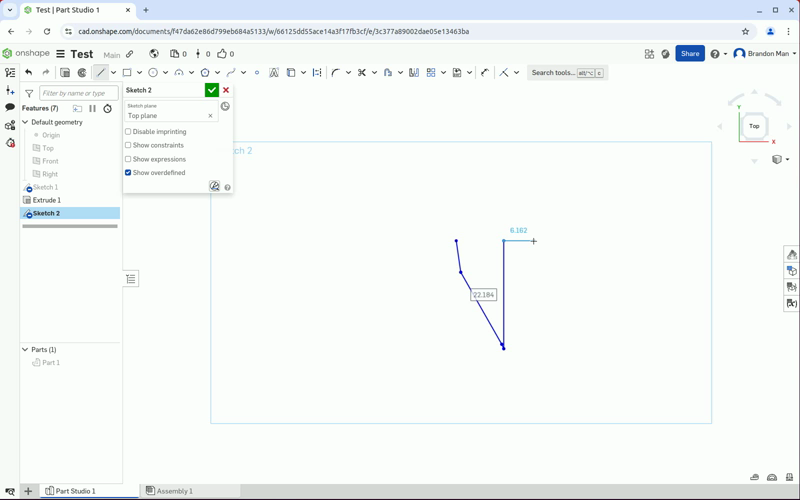
mouse_move(456, 240)
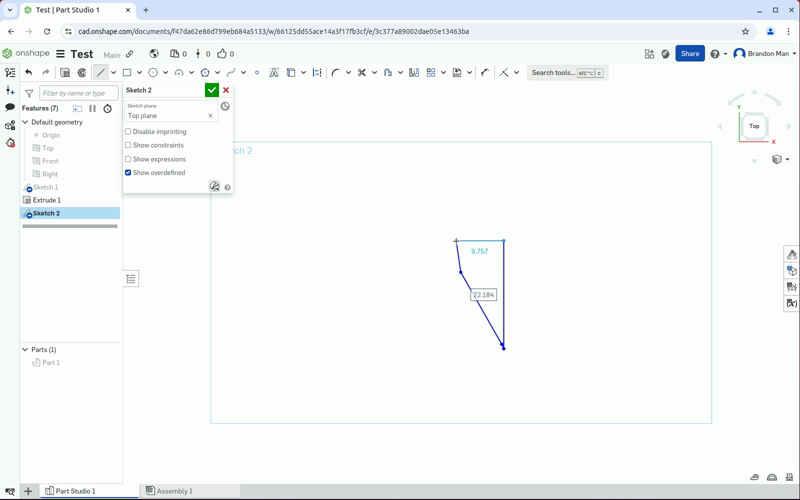
key_up(shift)
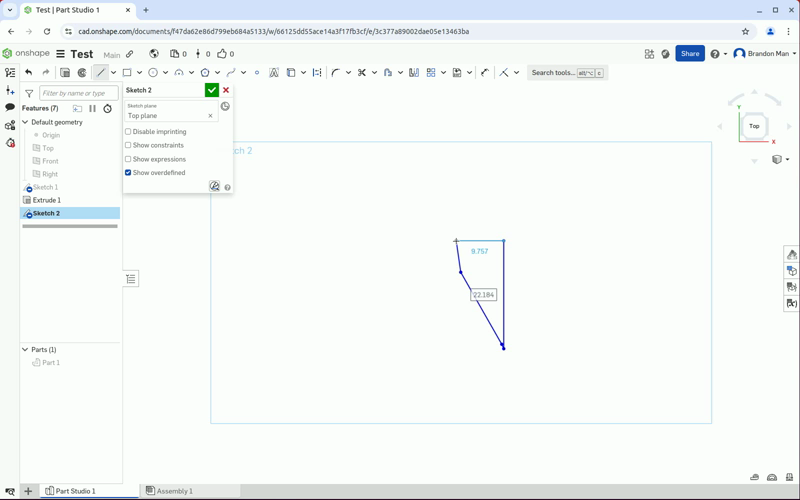
click(456, 240)
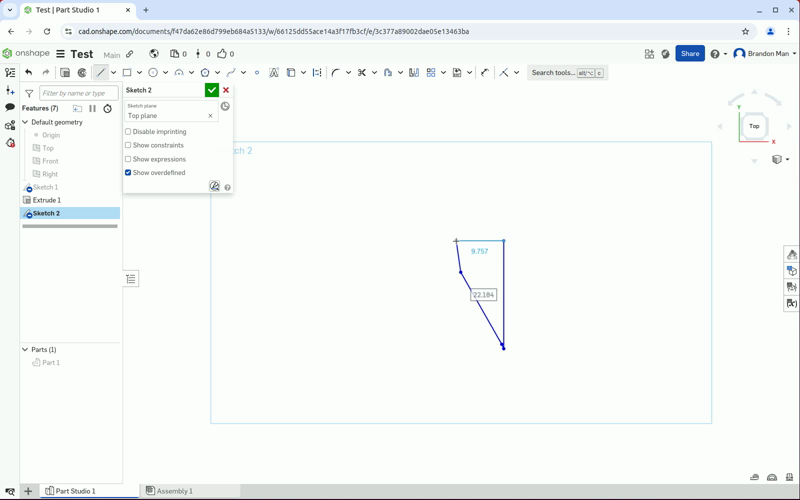
key(esc)
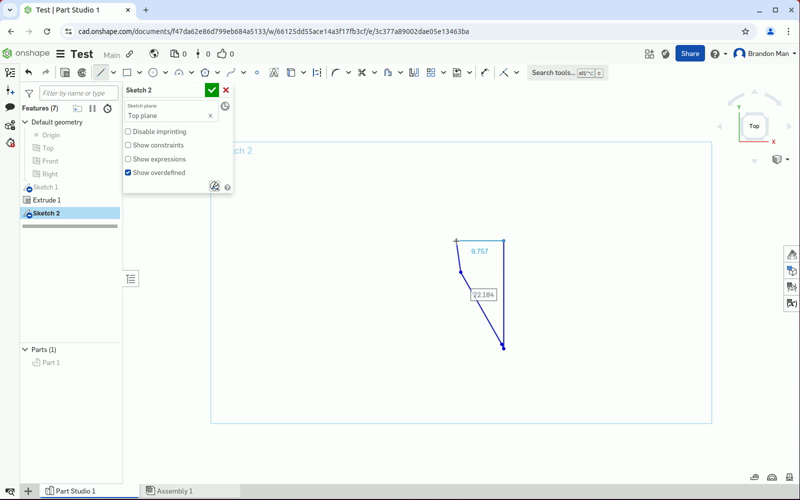
mouse_move(486, 273)
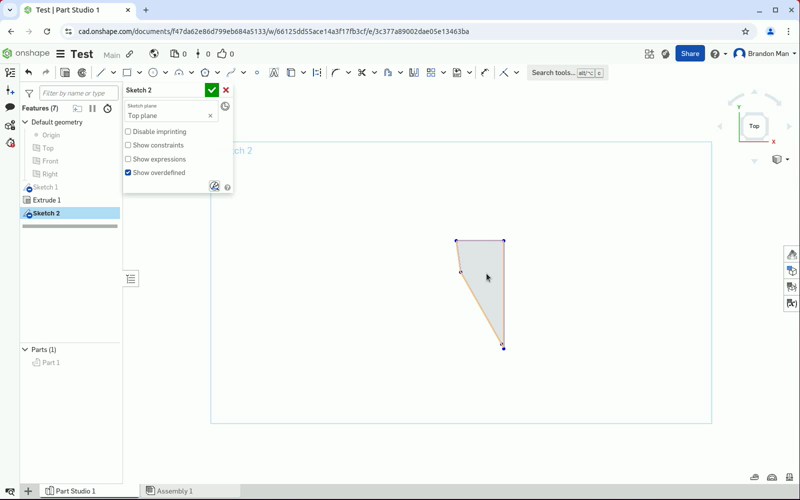
click(486, 273)
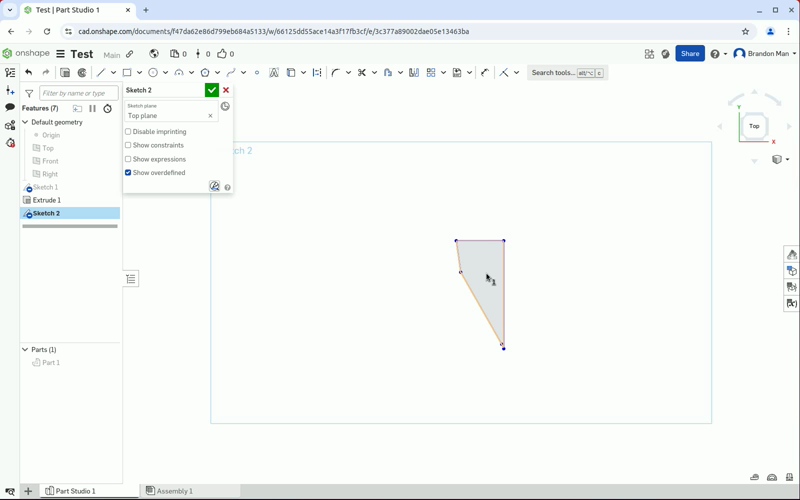
mouse_move(73, 352)
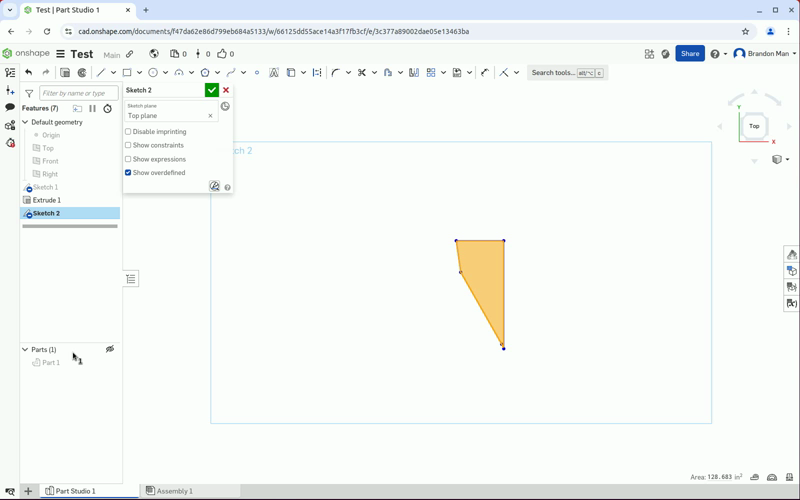
key(shift+y)
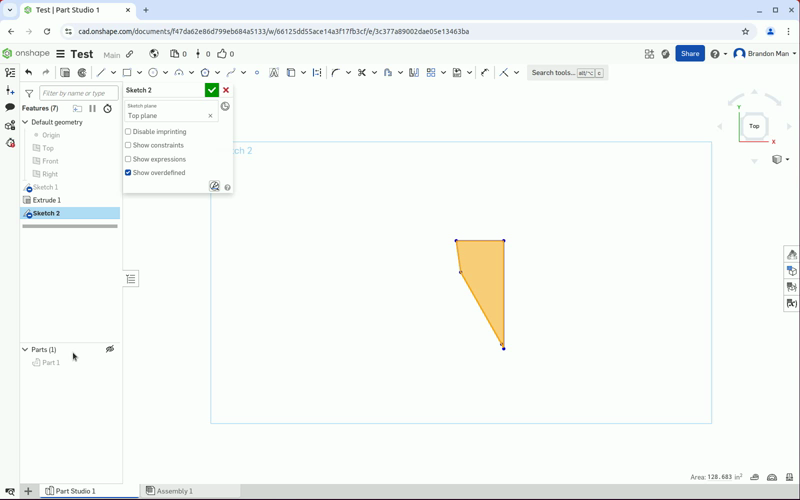
key(shift+e)
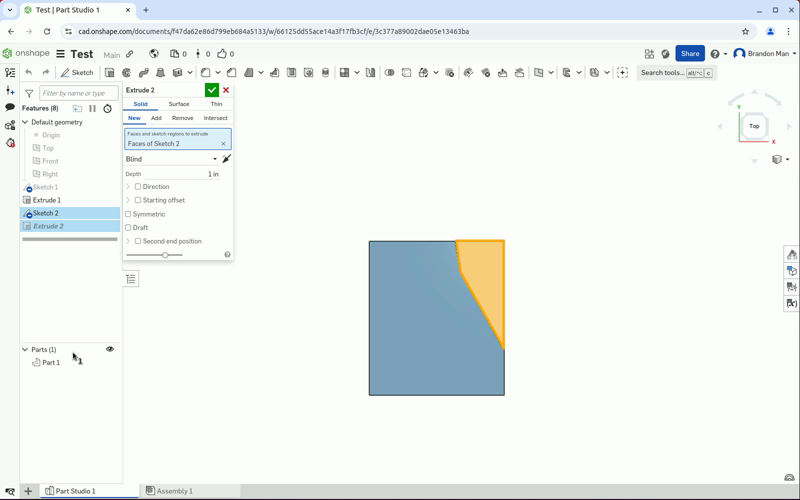
mouse_move(143, 106)
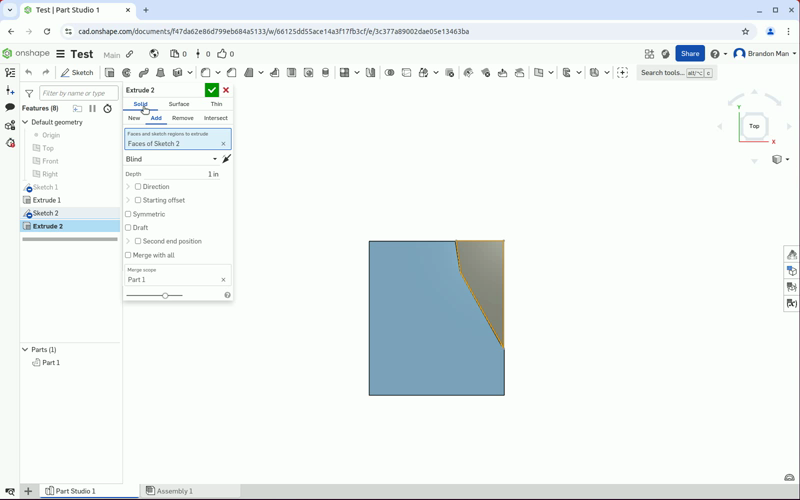
click(143, 106)
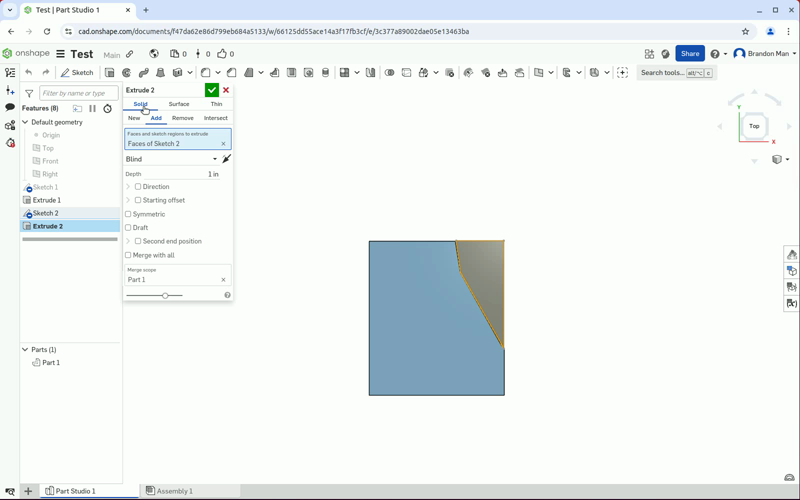
mouse_move(137, 120)
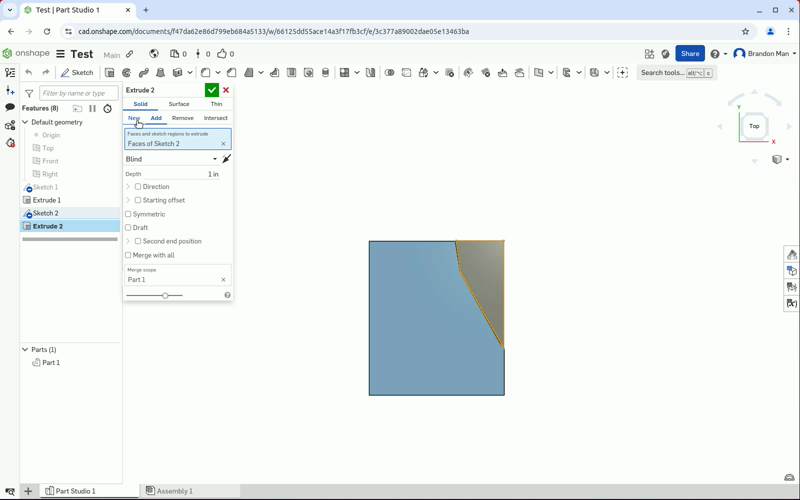
click(137, 120)
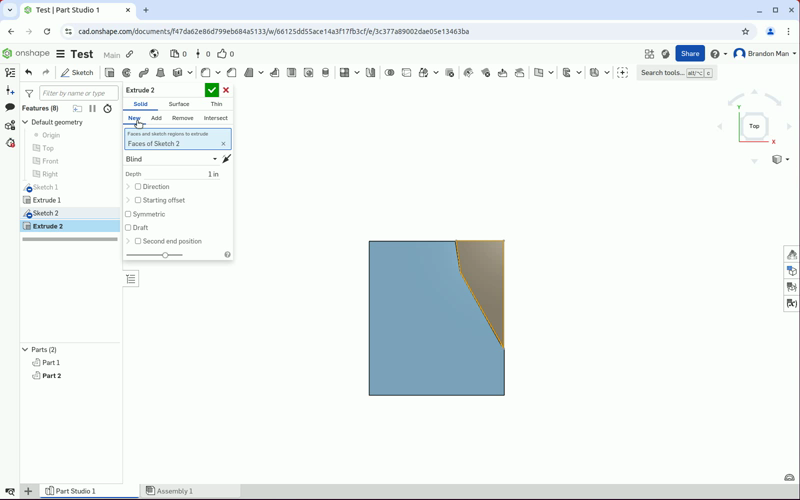
key(tab, 4)
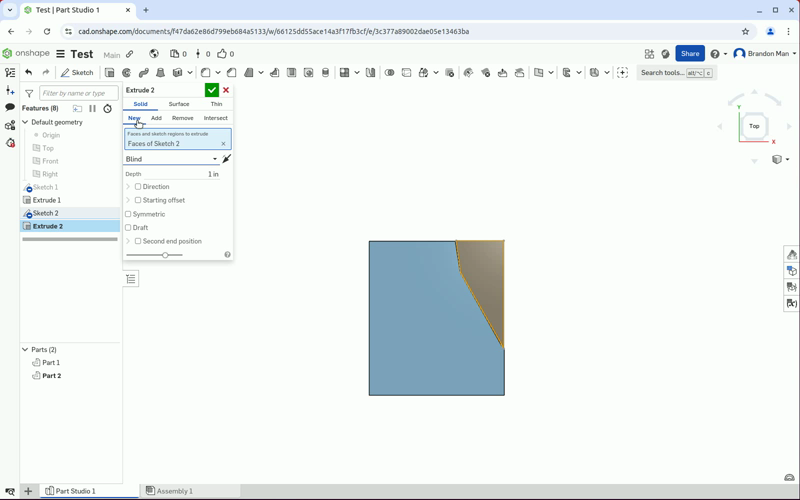
text(5.536)
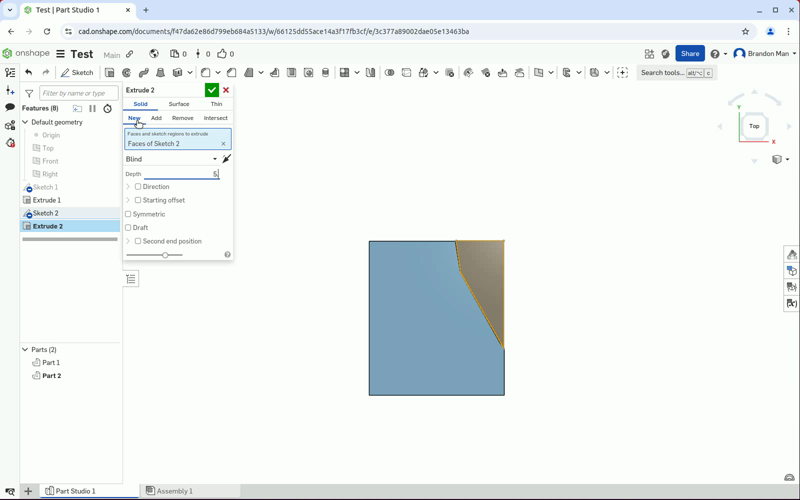
key(enter)
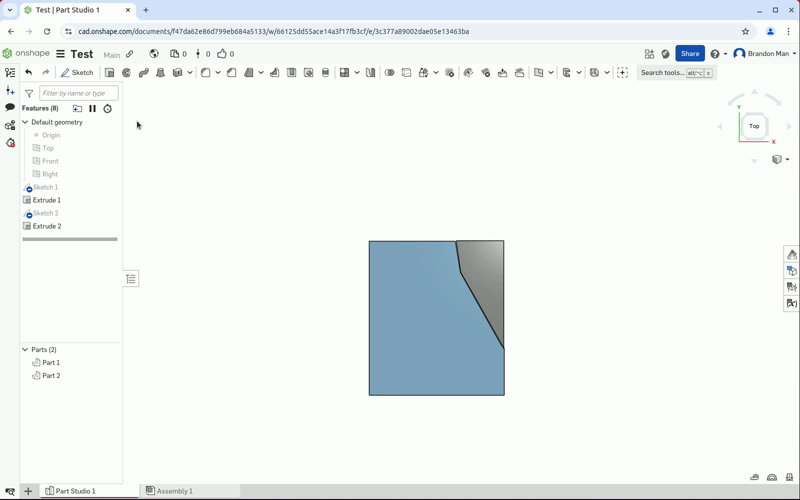
key(shift+h)
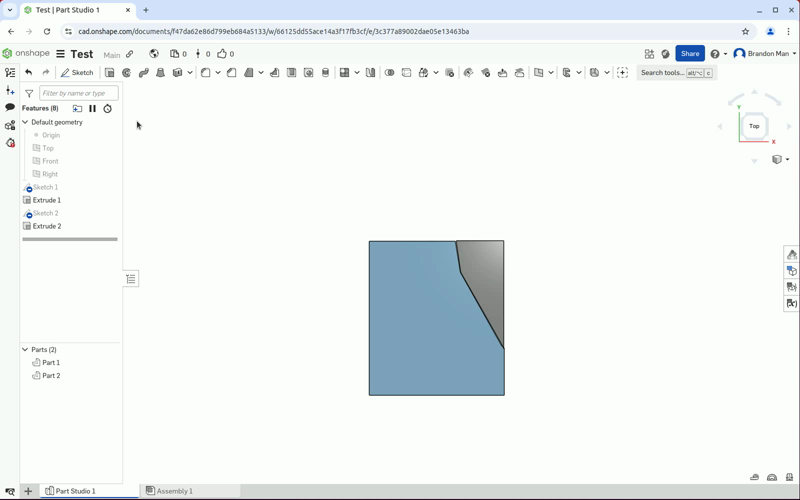
key(shift+h)
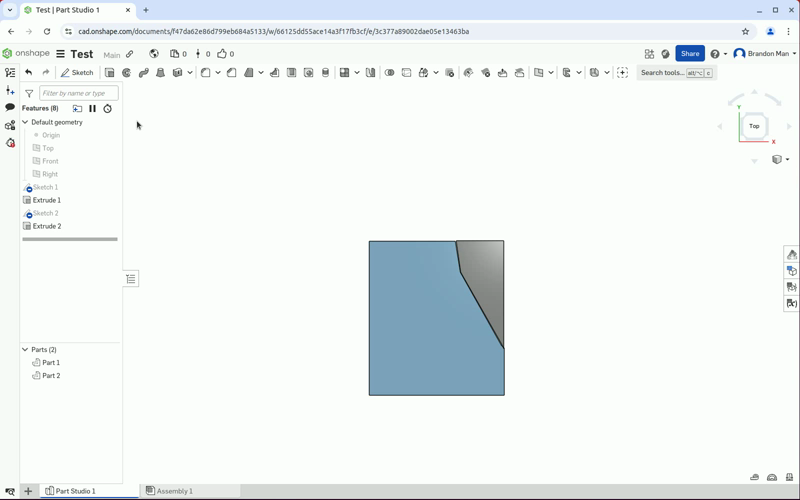
key(shift+7)
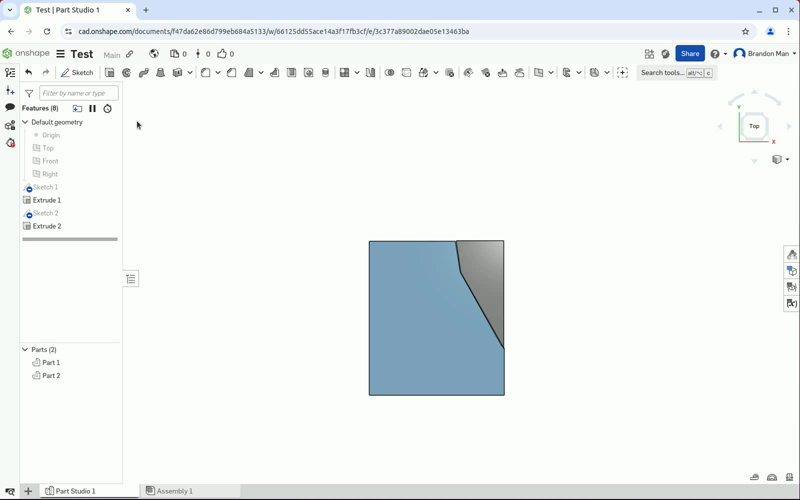
key(up, 3)
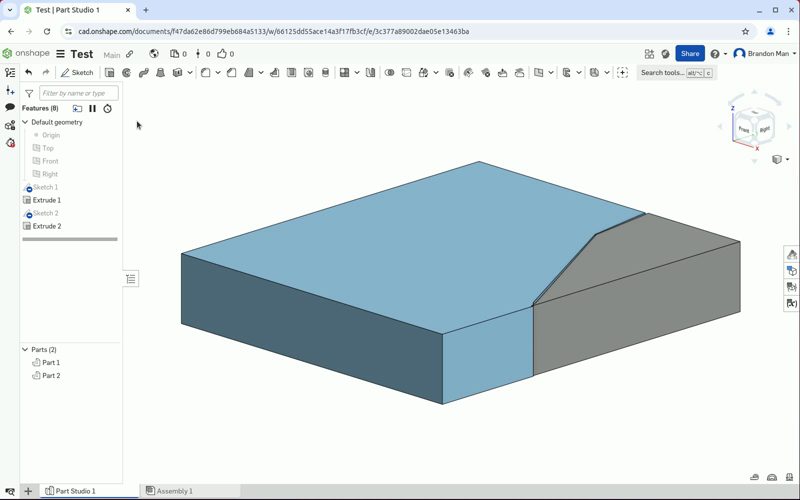
key(left, 3)
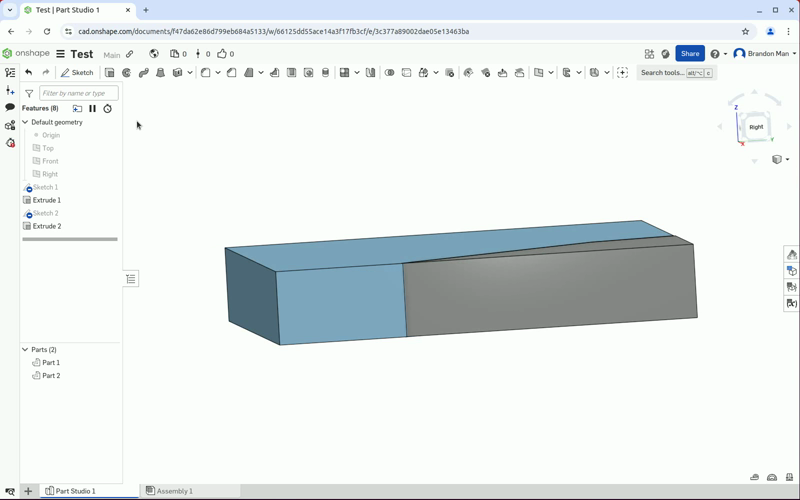
key(right, 3)
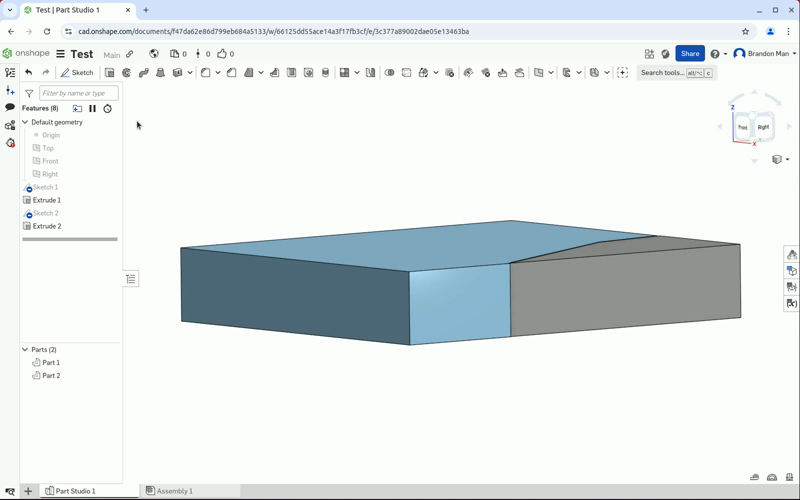
key(down, 3)
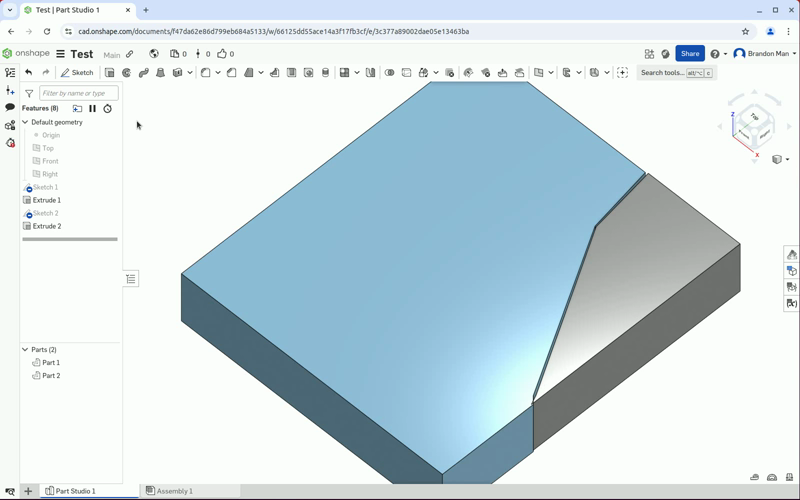
mouse_move(73, 189)
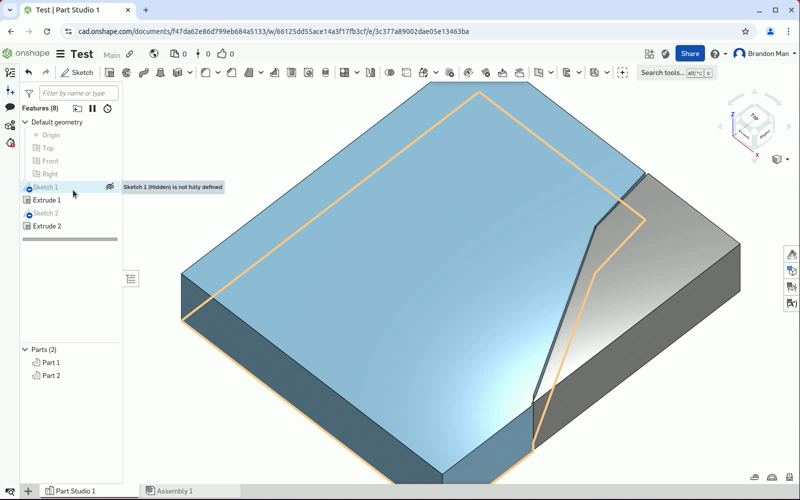
click(73, 189)